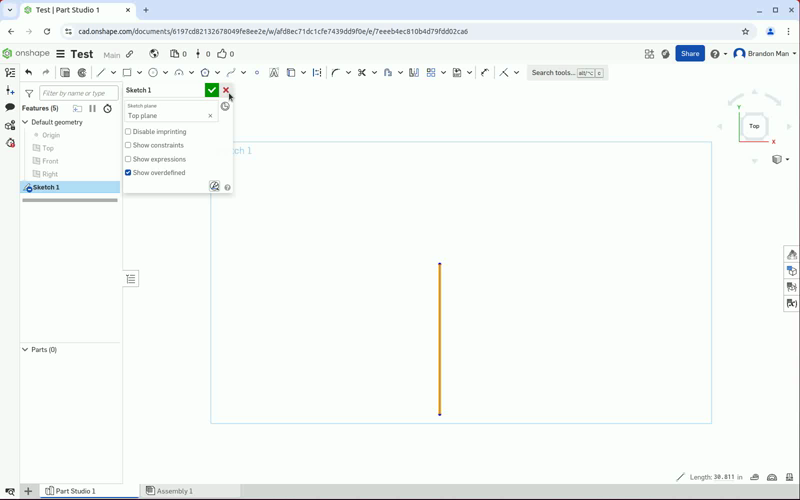
key(shift+h)
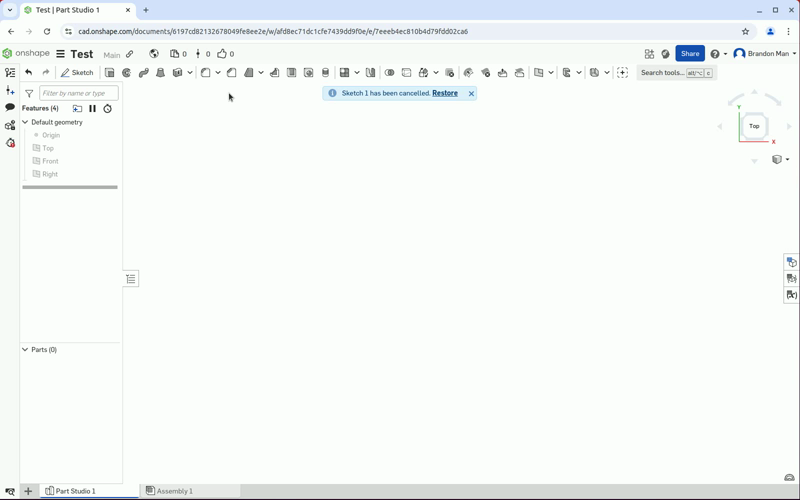
mouse_move(73, 352)
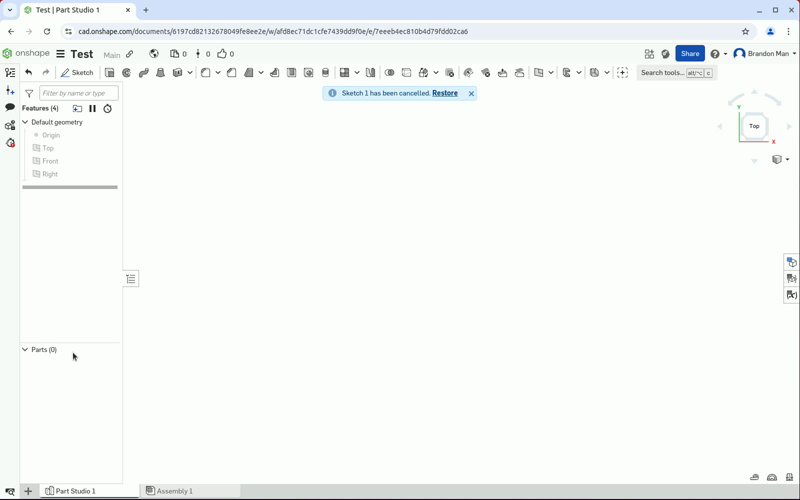
key(y)
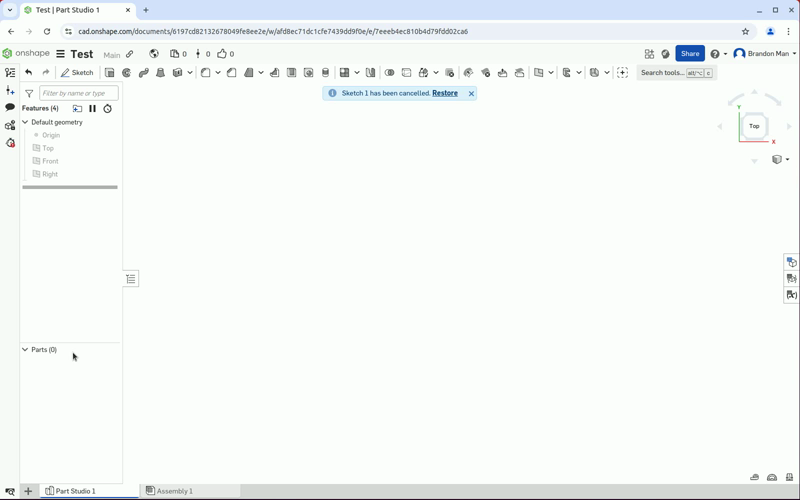
key(shift+p)
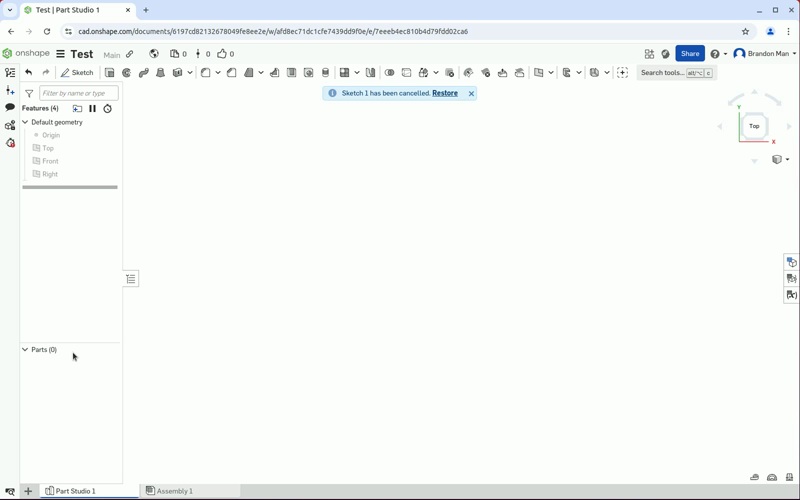
key(space)
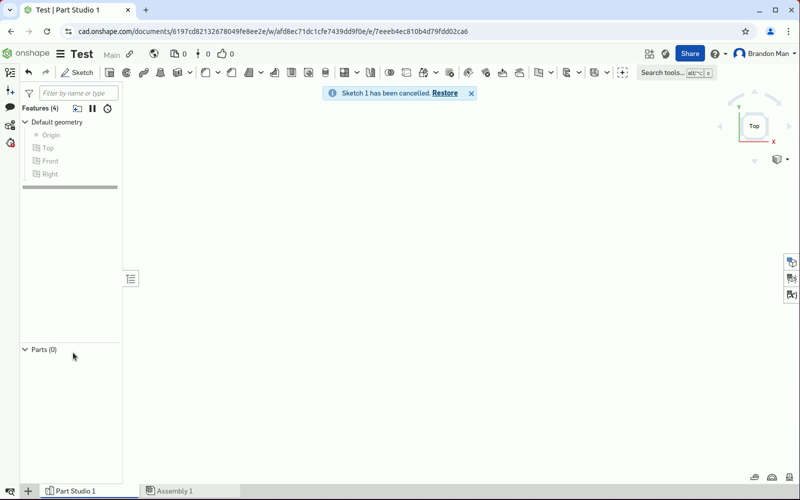
key_down(shift)
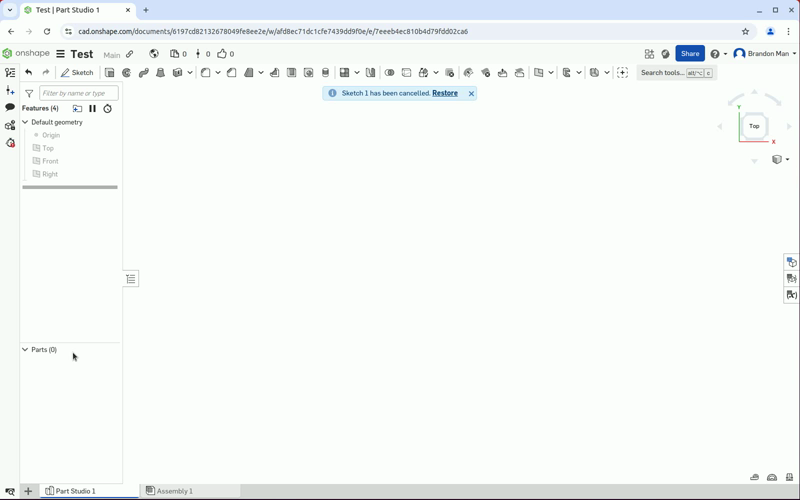
key(up)
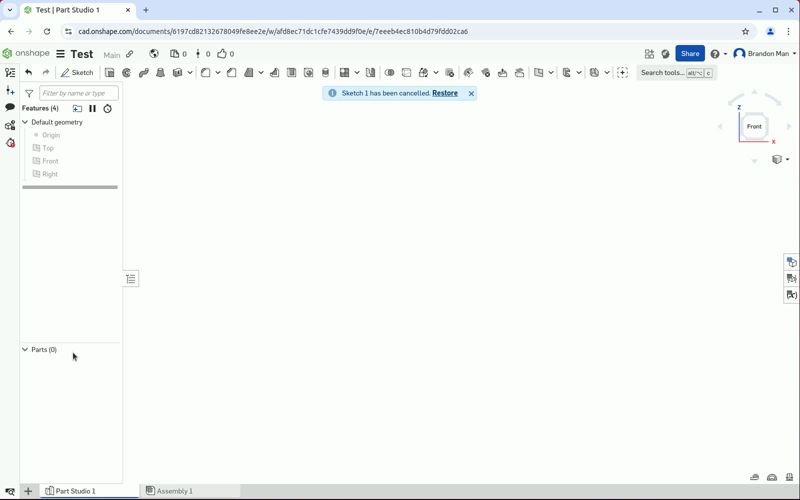
key_up(shift)
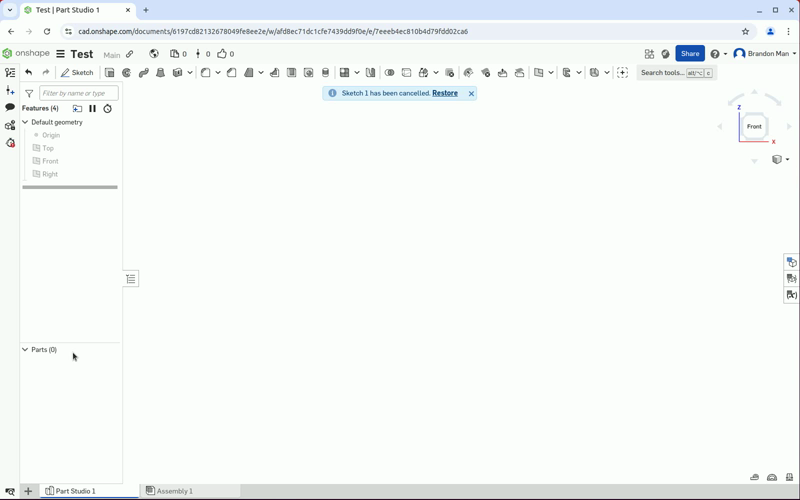
key(space)
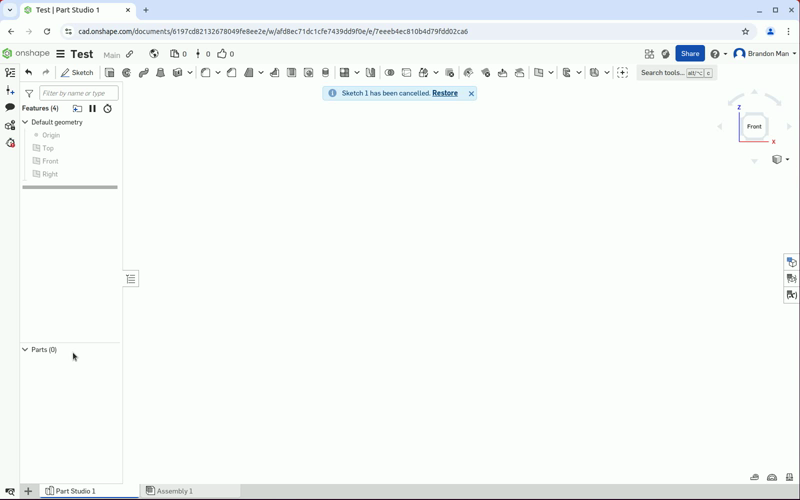
key_down(shift)
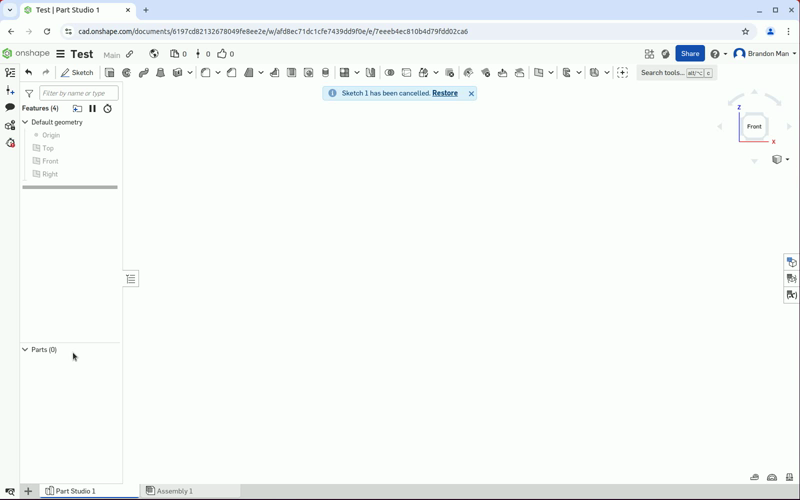
key(left)
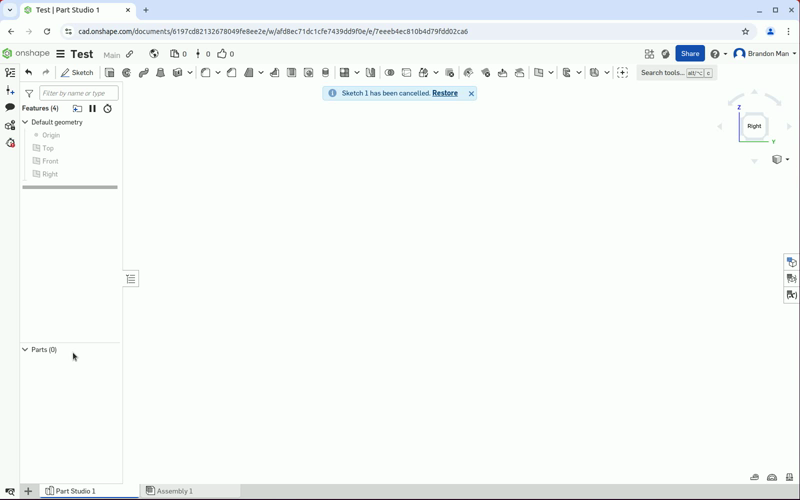
key_up(shift)
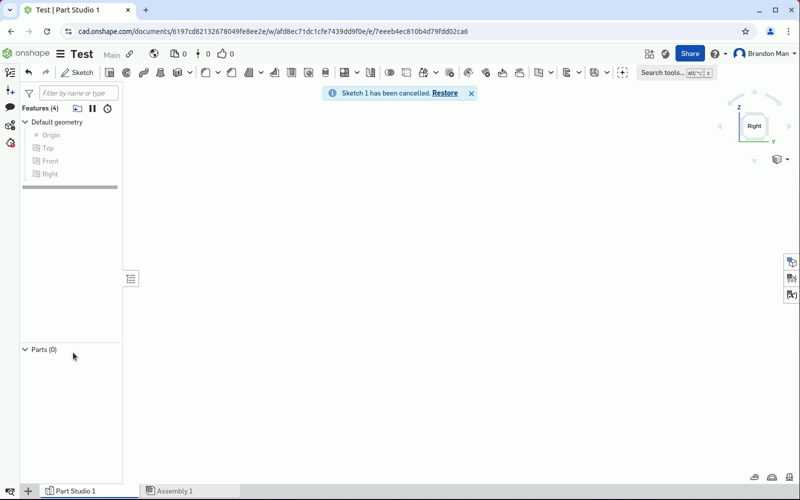
mouse_move(73, 352)
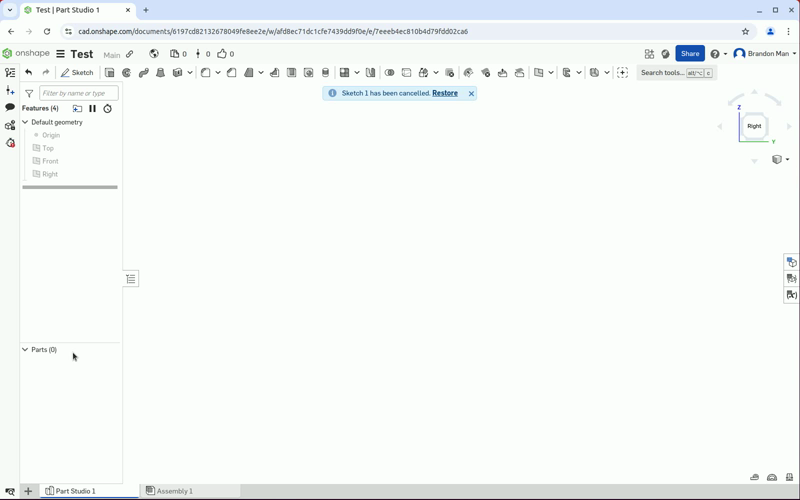
key(shift+y)
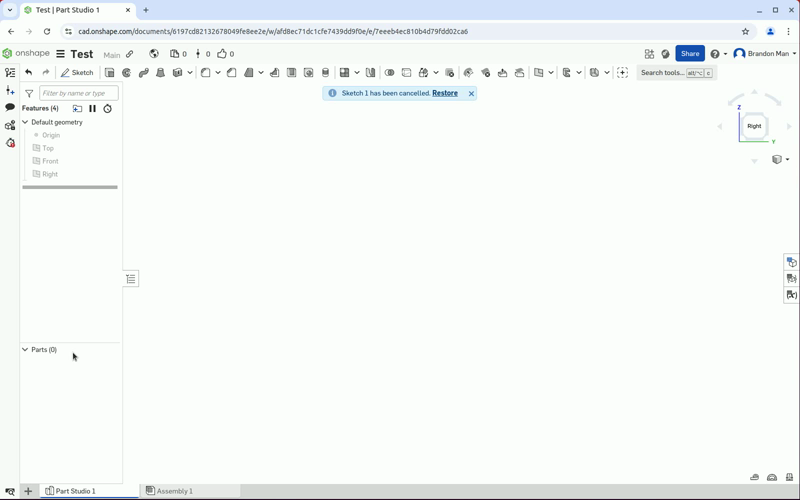
key(shift+s)
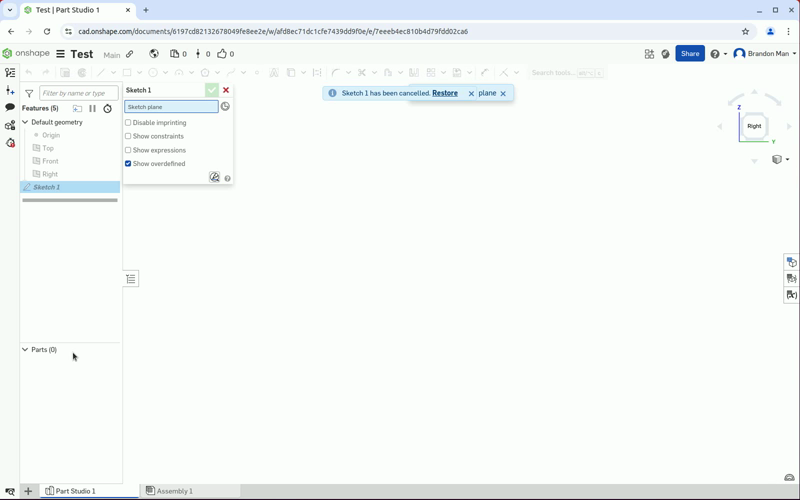
mouse_move(73, 176)
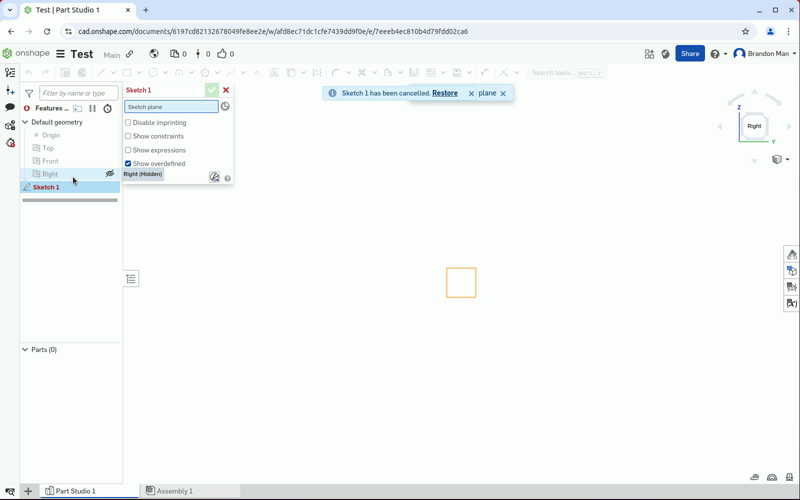
click(73, 176)
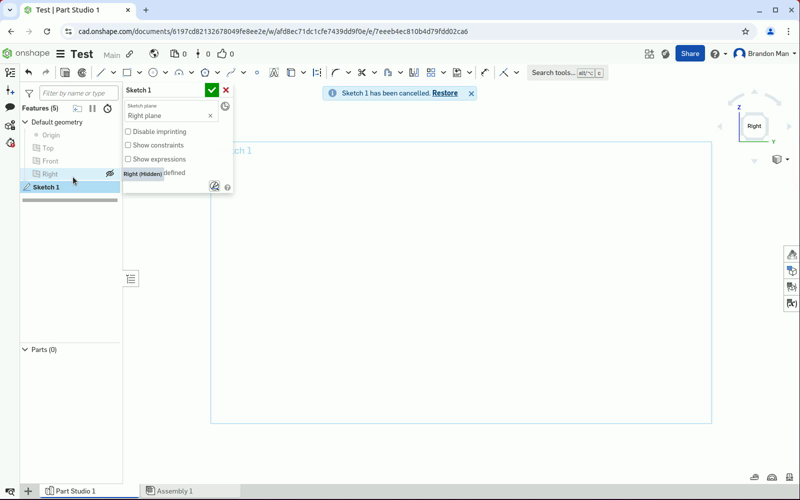
mouse_move(73, 352)
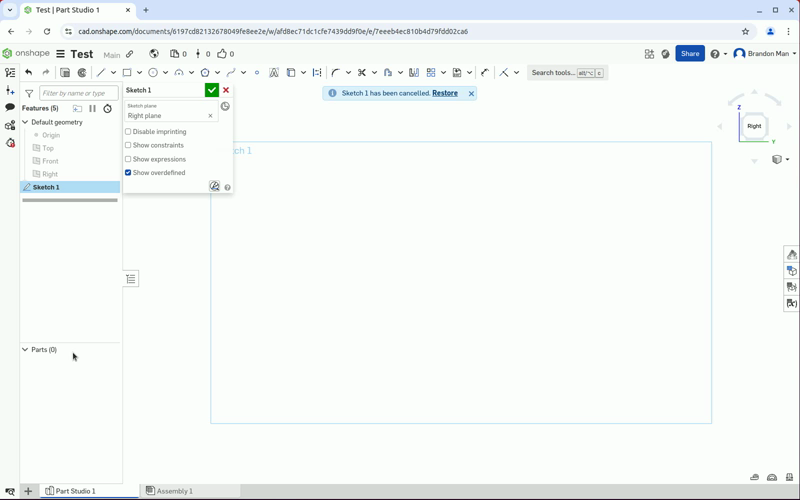
key(y)
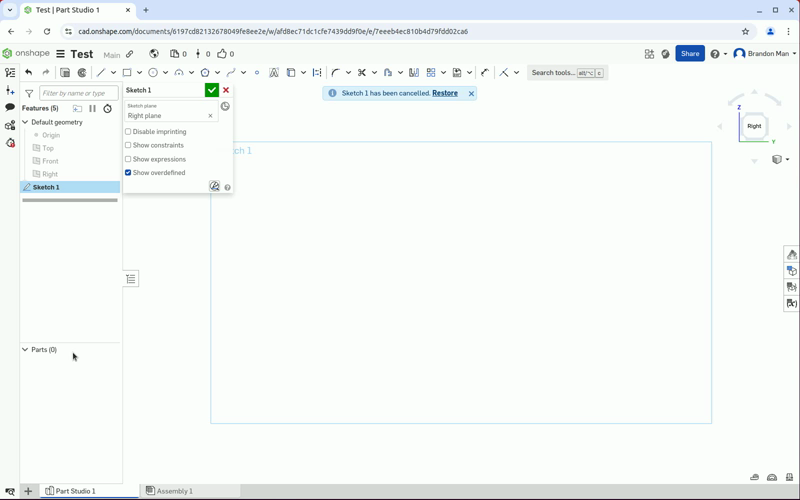
key(c)
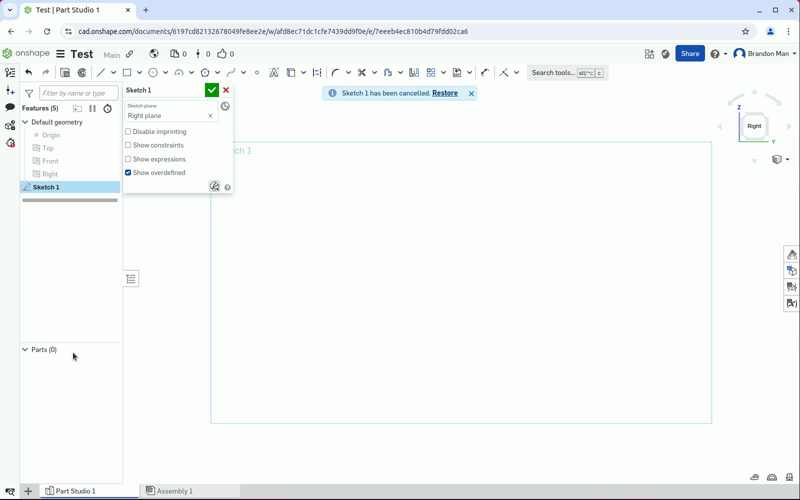
key_down(shift)
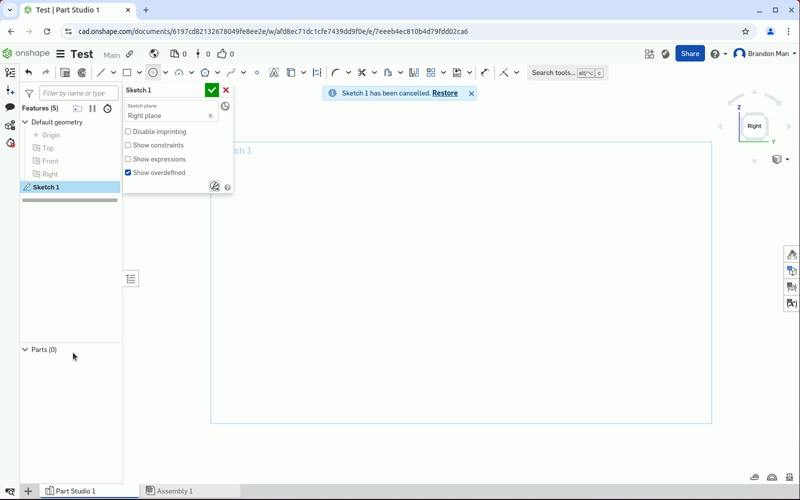
mouse_move(460, 282)
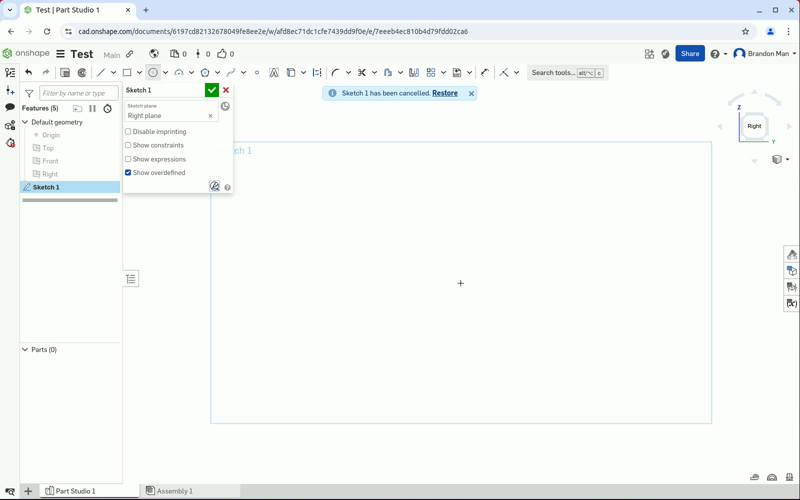
click(460, 282)
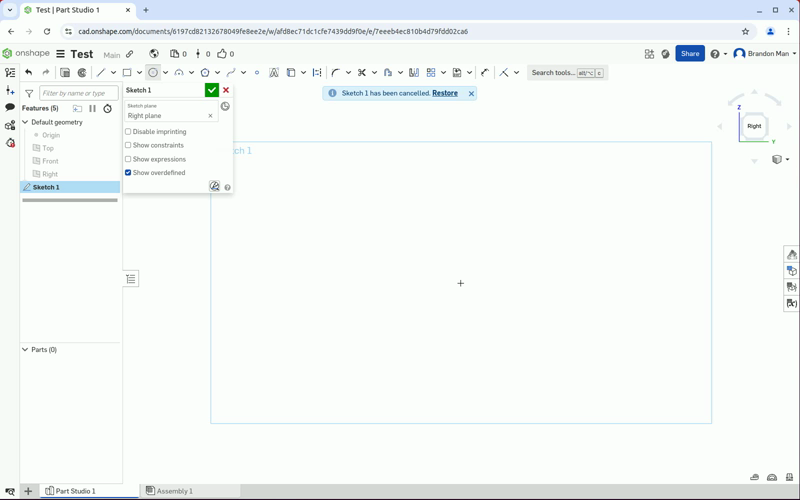
key_up(shift)
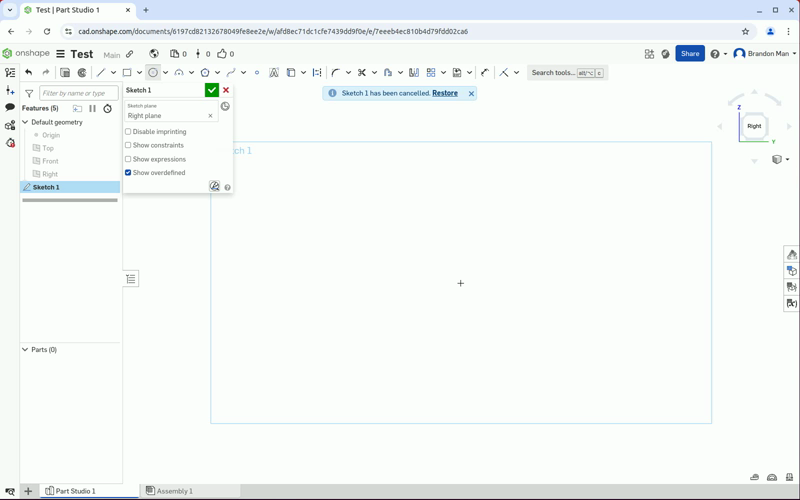
mouse_move(570, 282)
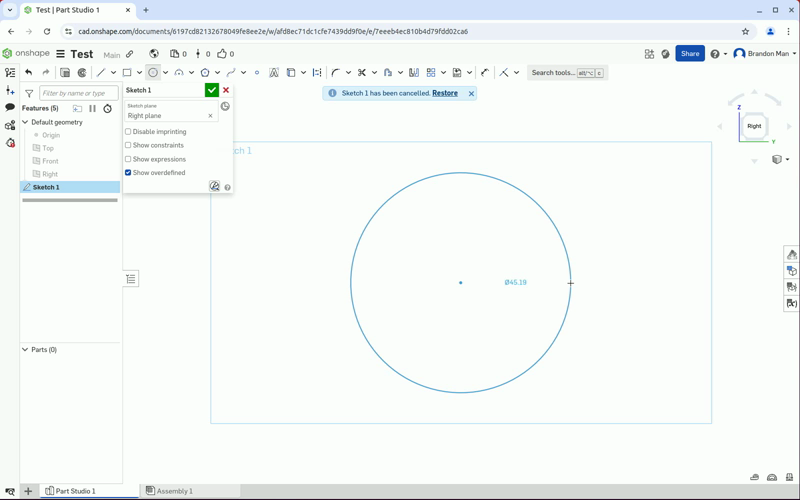
click(570, 282)
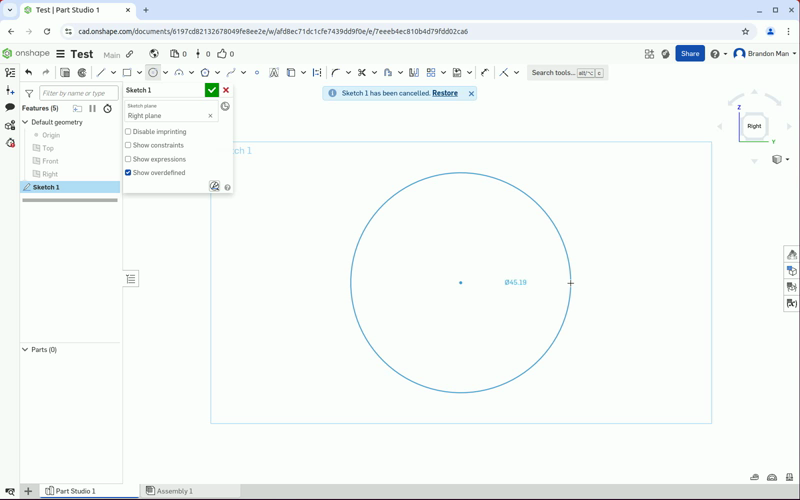
key(esc)
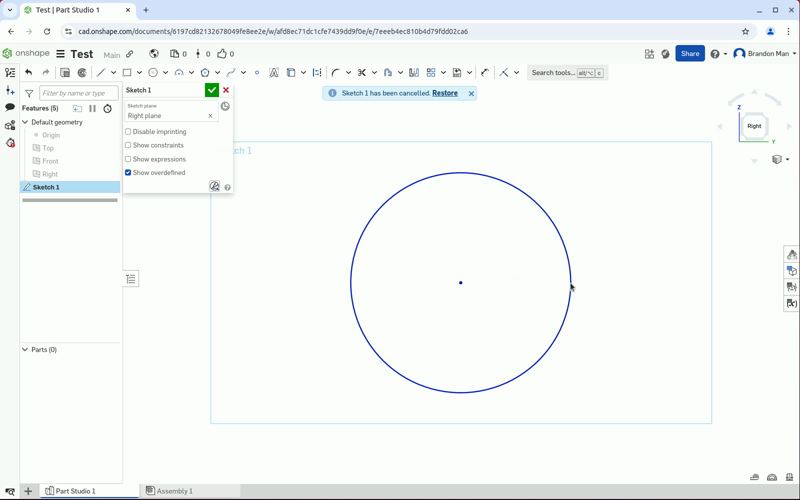
mouse_move(402, 337)
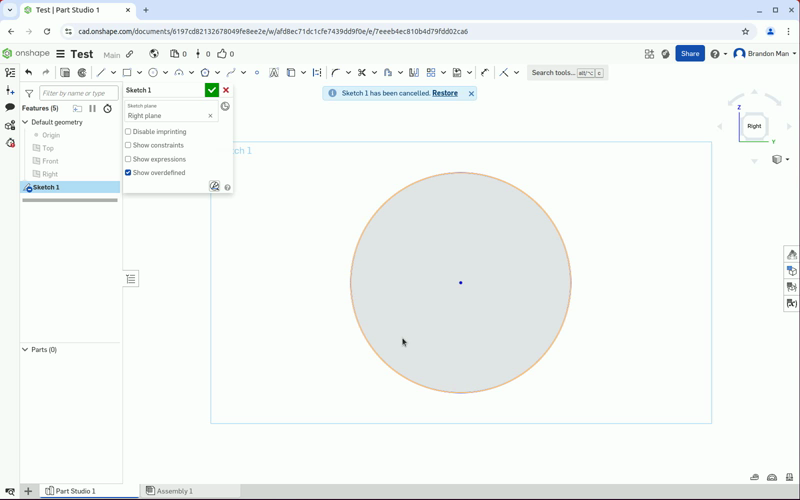
click(402, 337)
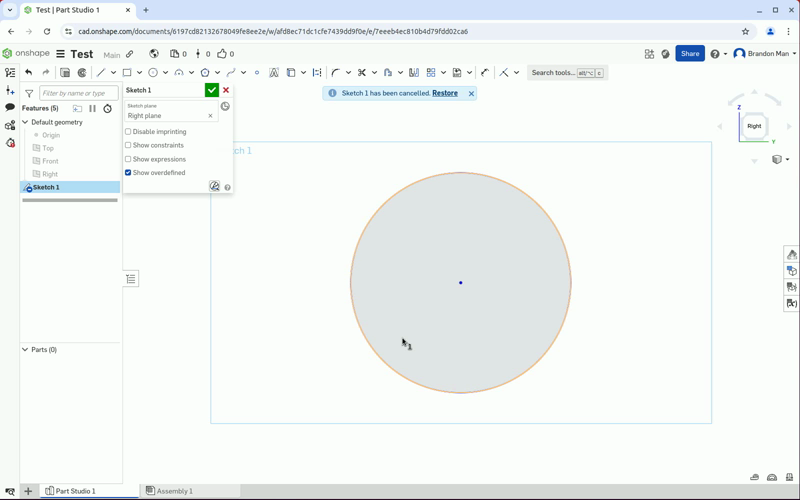
mouse_move(73, 352)
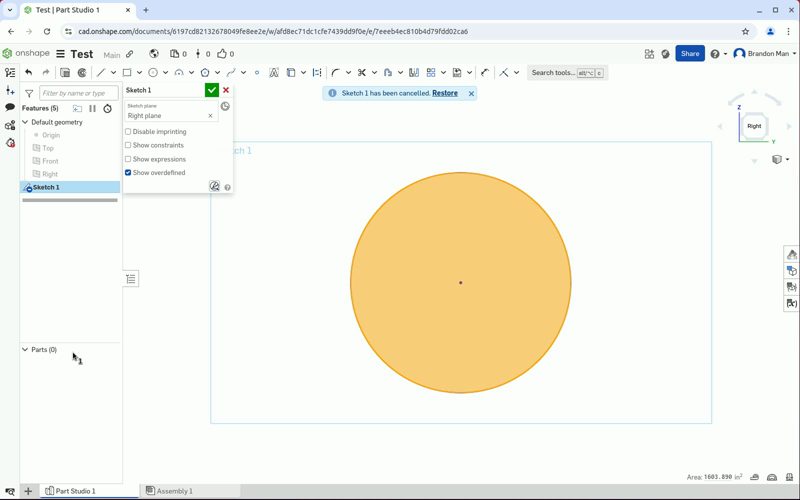
key(shift+y)
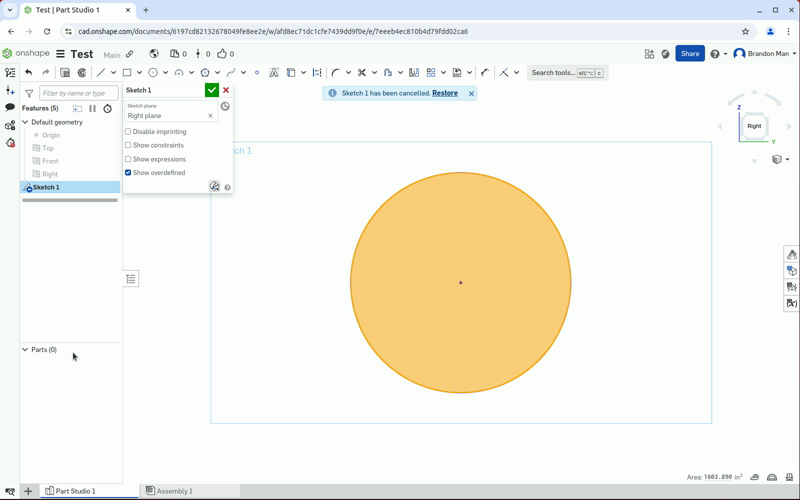
key(shift+e)
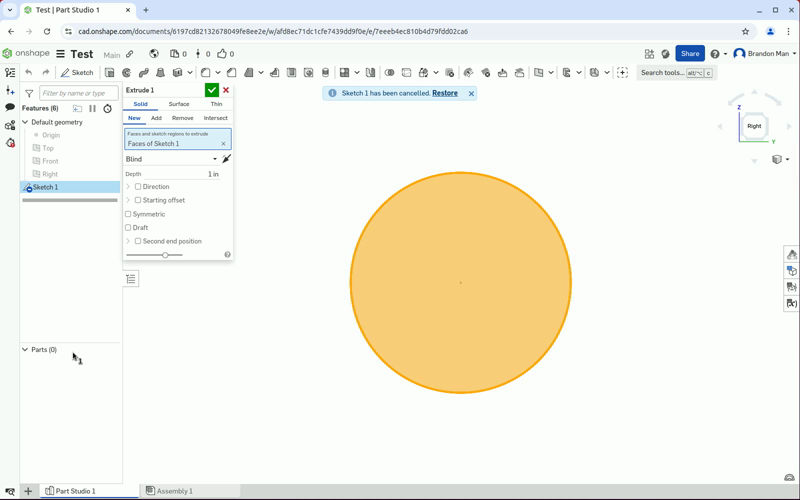
mouse_move(143, 106)
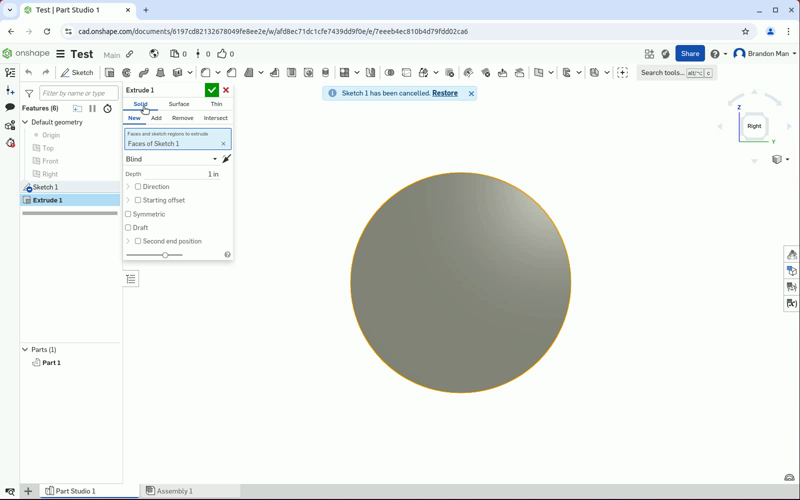
click(143, 106)
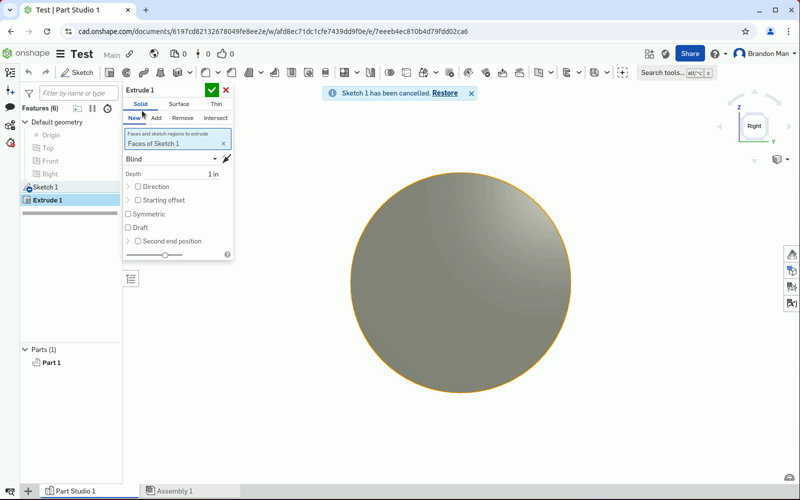
mouse_move(137, 120)
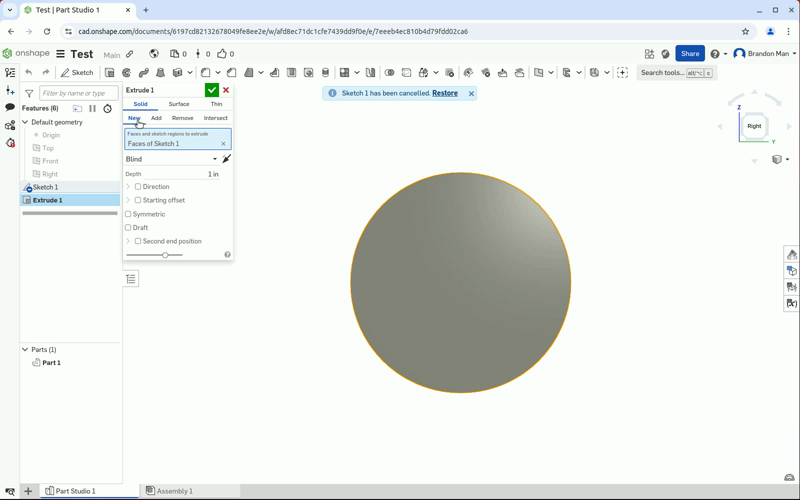
click(137, 120)
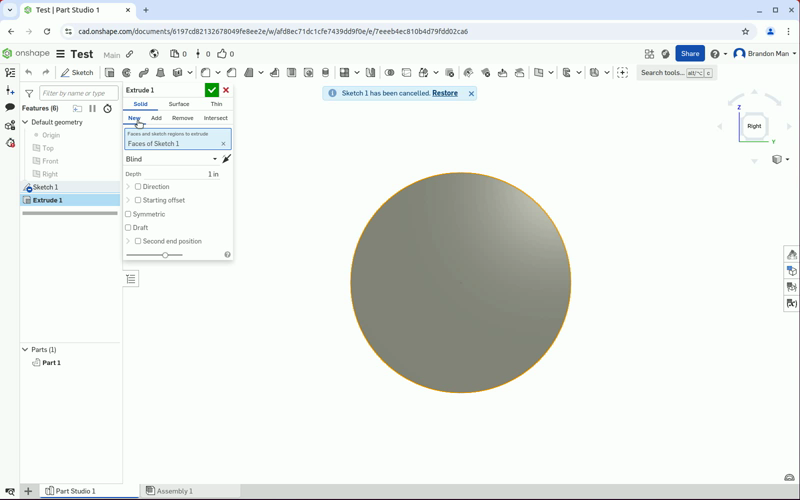
key(tab, 4)
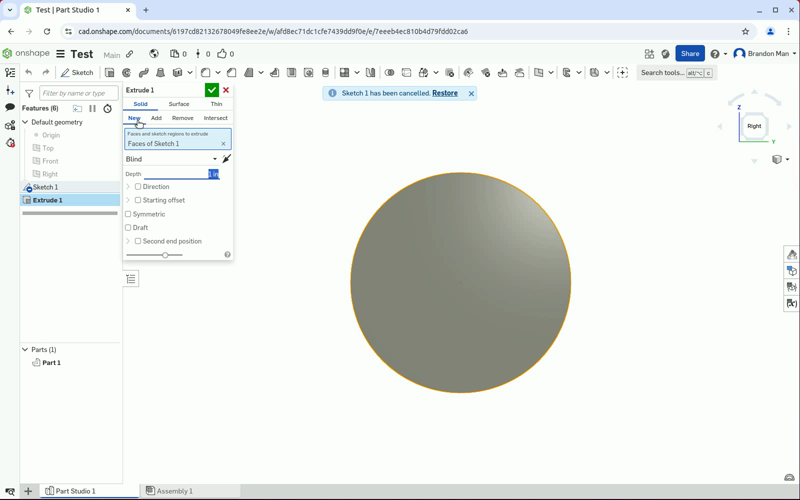
text(23.108)
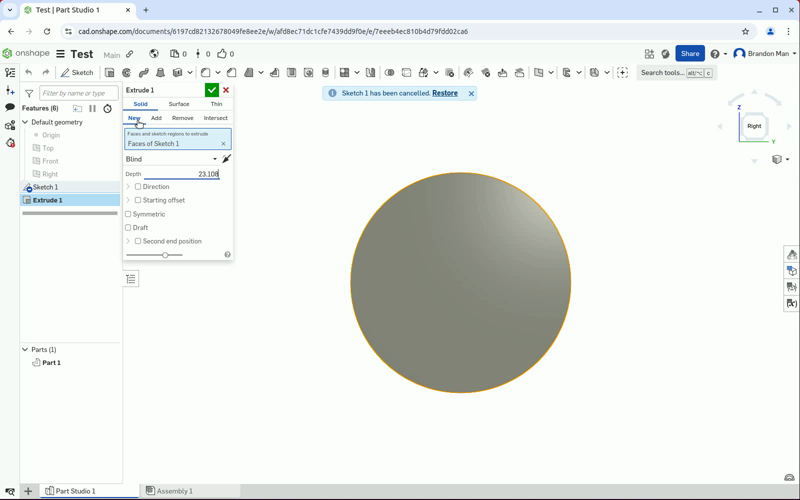
key(enter)
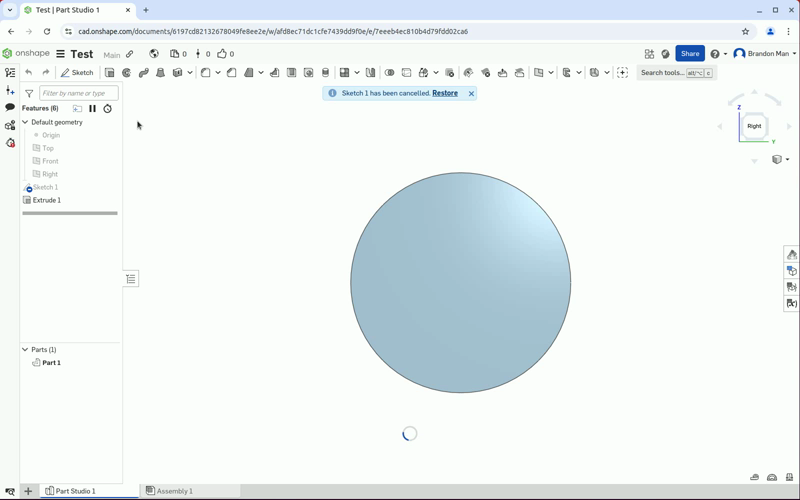
key(shift+h)
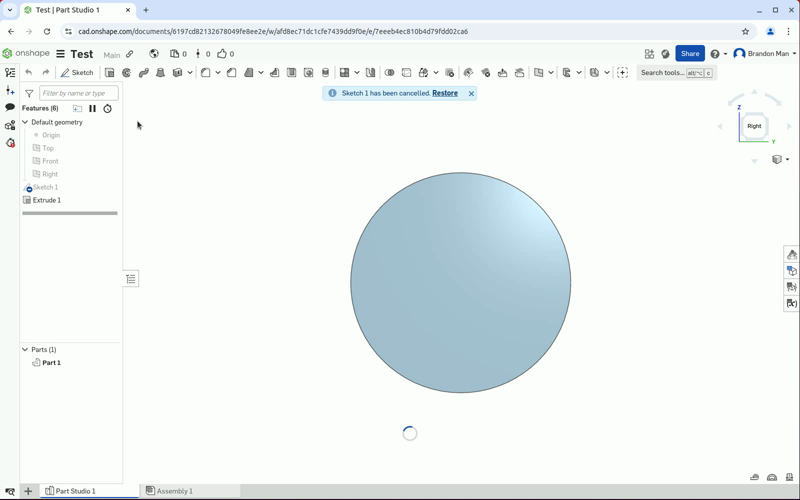
key(shift+h)
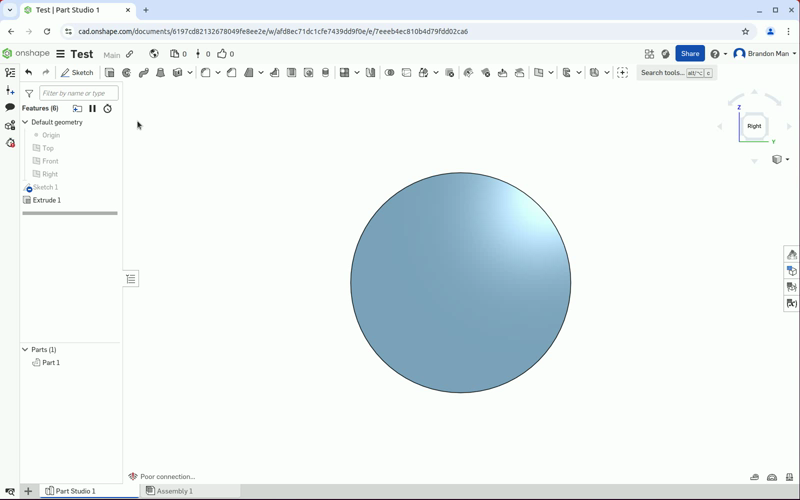
mouse_move(73, 189)
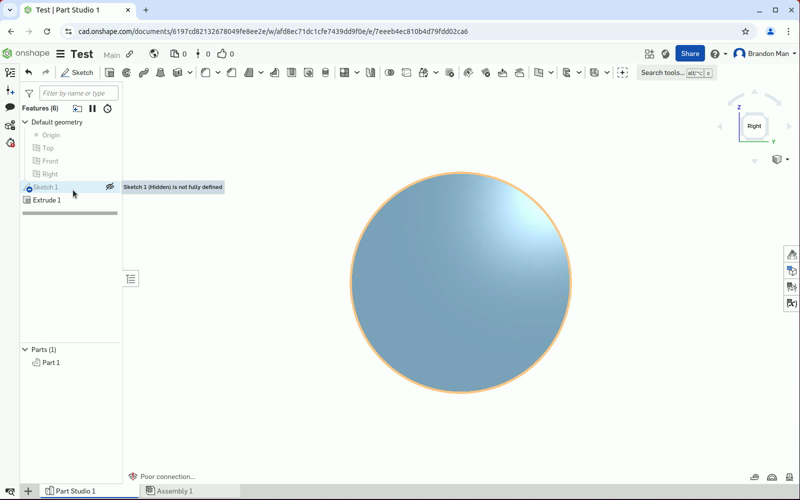
click(73, 189)
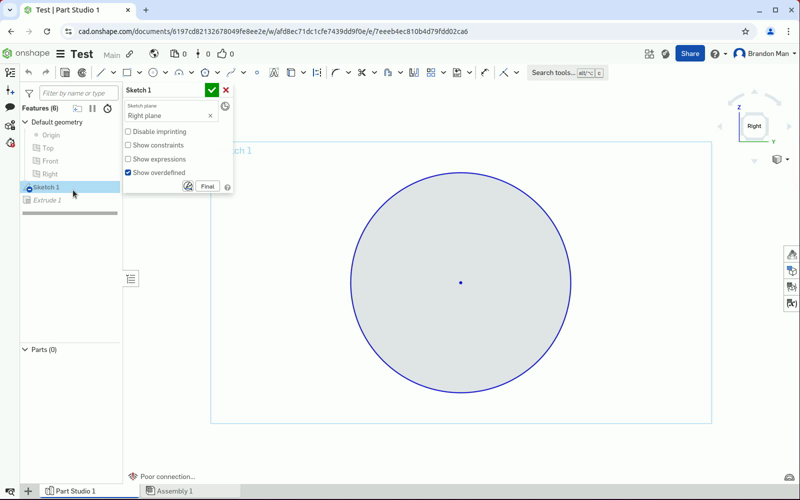
mouse_move(229, 92)
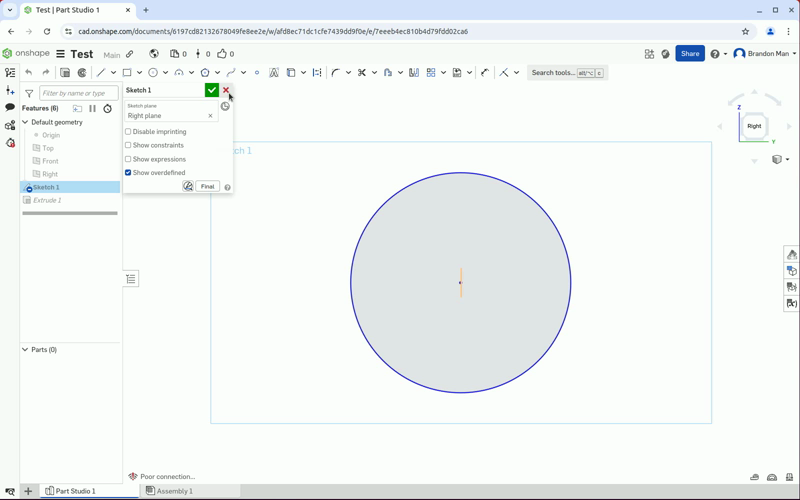
click(229, 92)
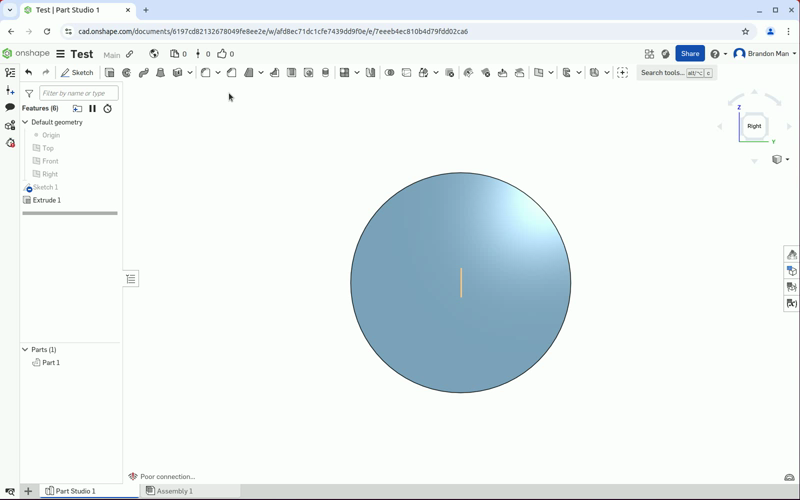
mouse_move(73, 352)
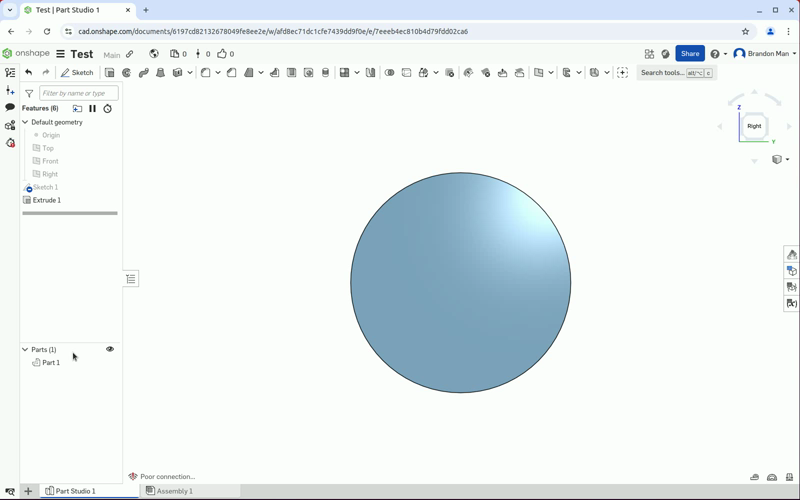
key(y)
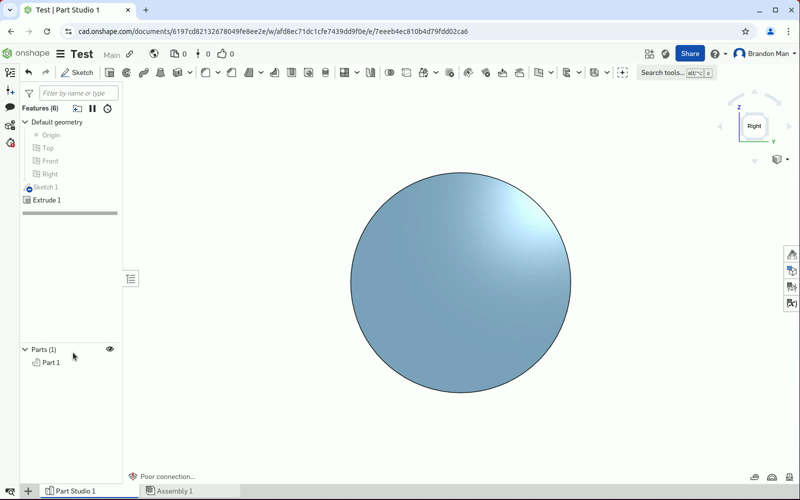
key(shift+p)
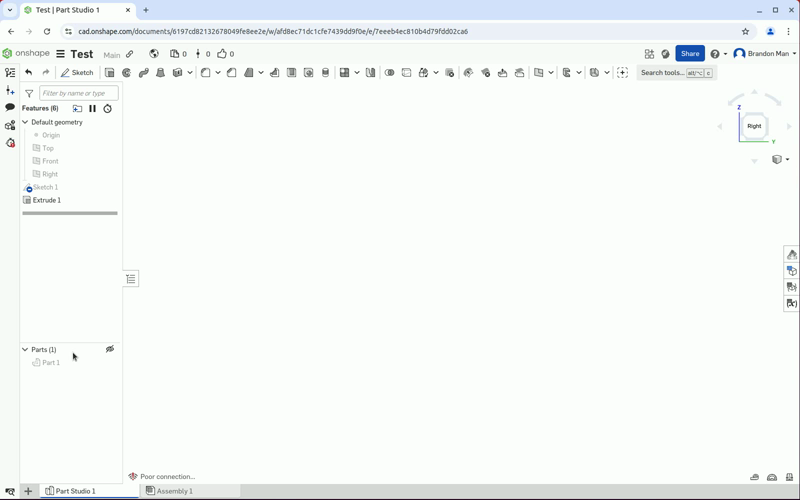
key(space)
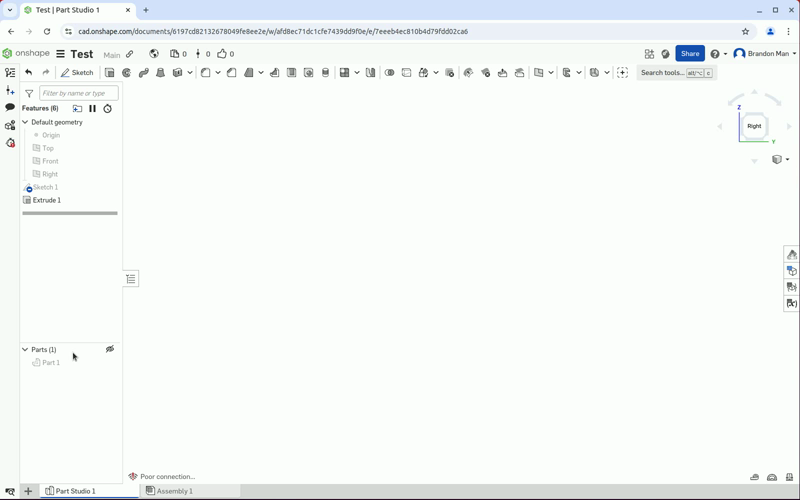
key_down(shift)
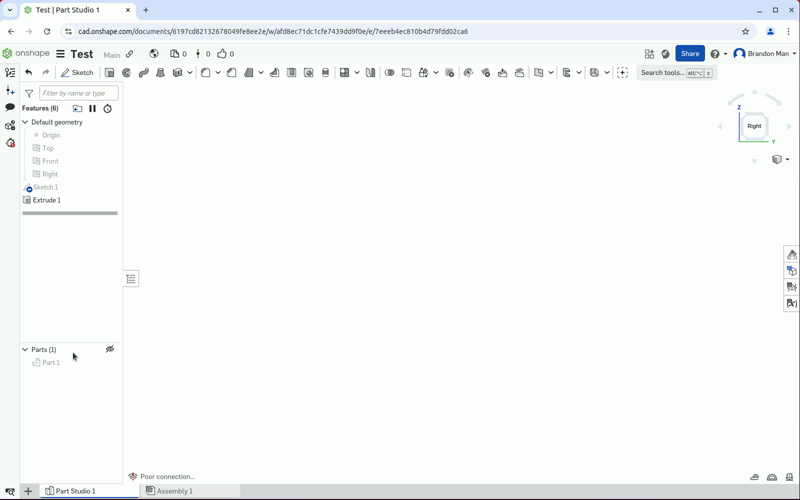
key(right)
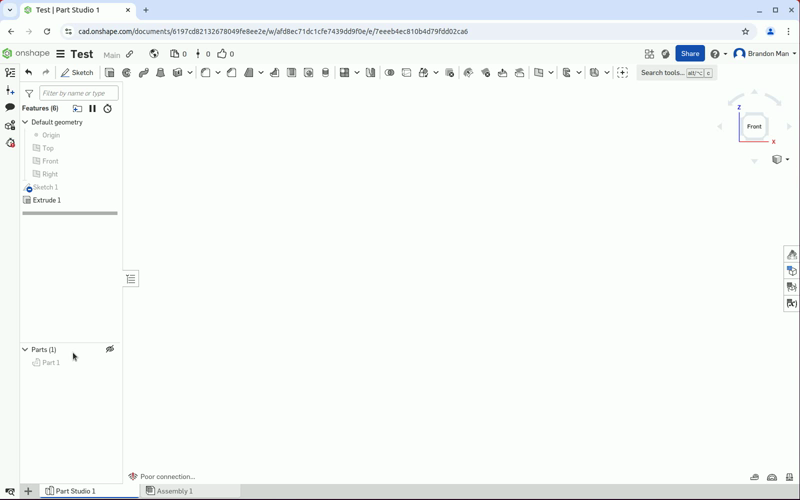
key_up(shift)
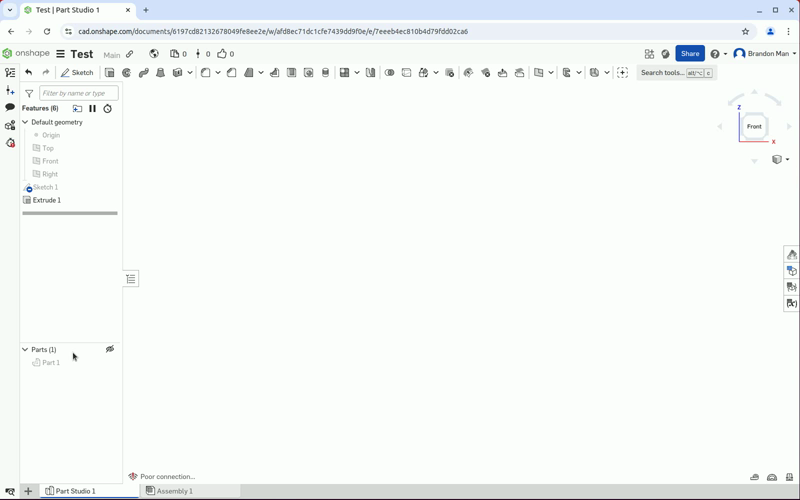
mouse_move(73, 352)
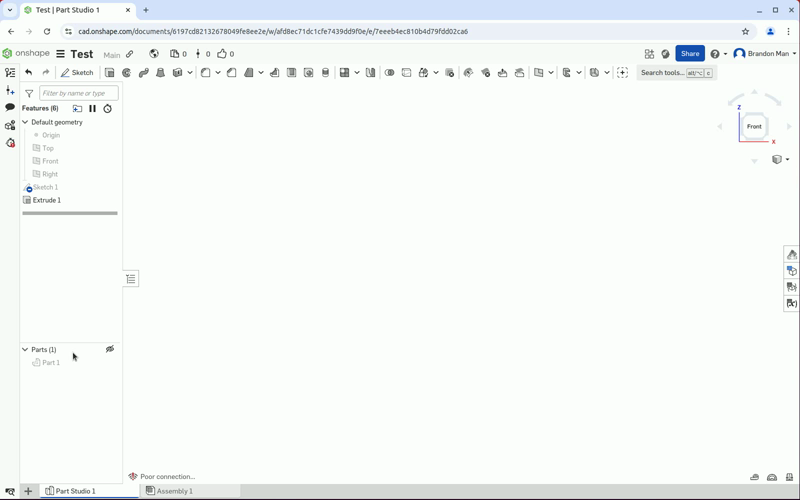
key(shift+y)
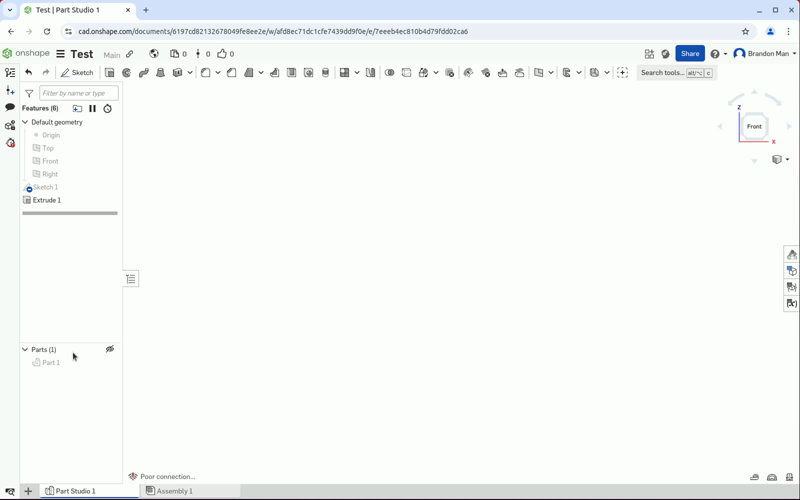
key(shift+s)
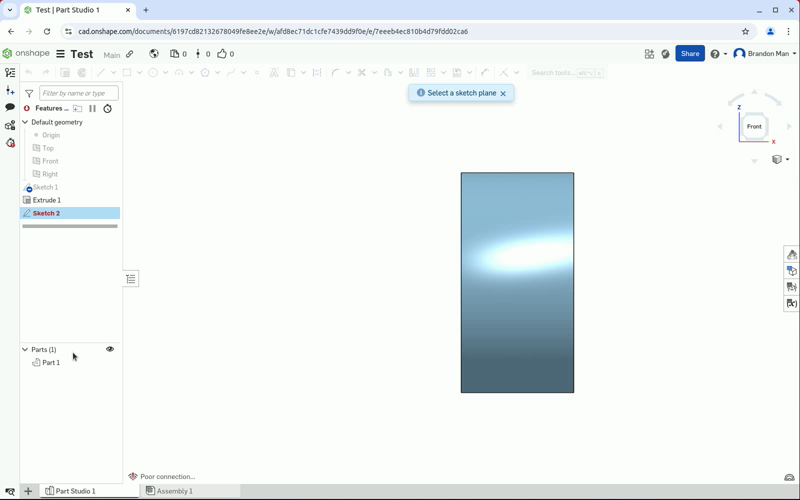
mouse_move(73, 163)
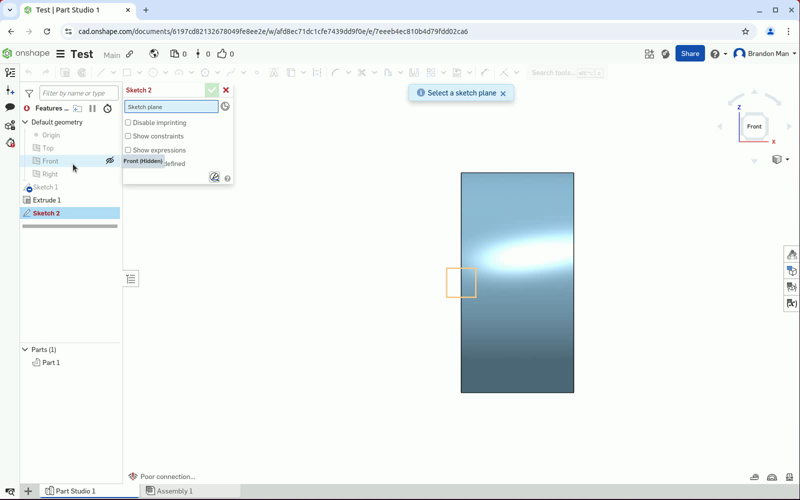
click(73, 163)
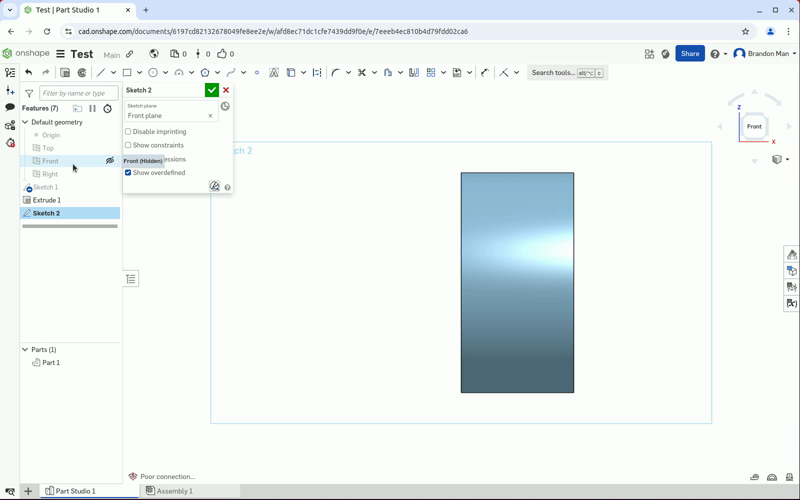
mouse_move(73, 352)
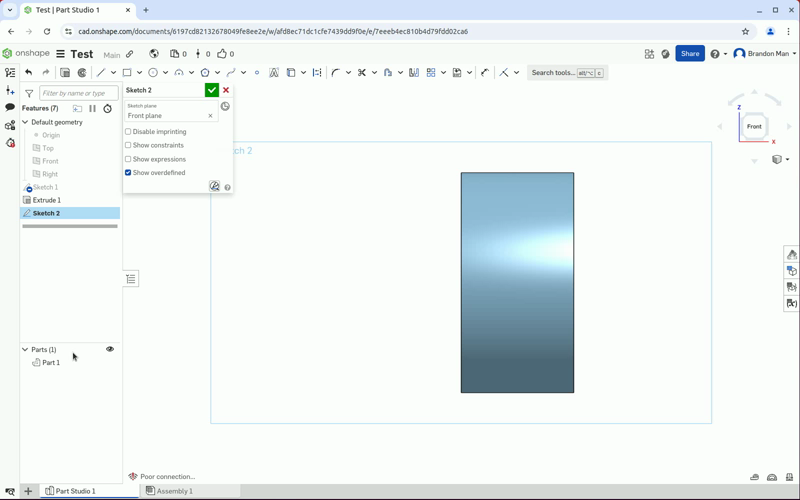
key(y)
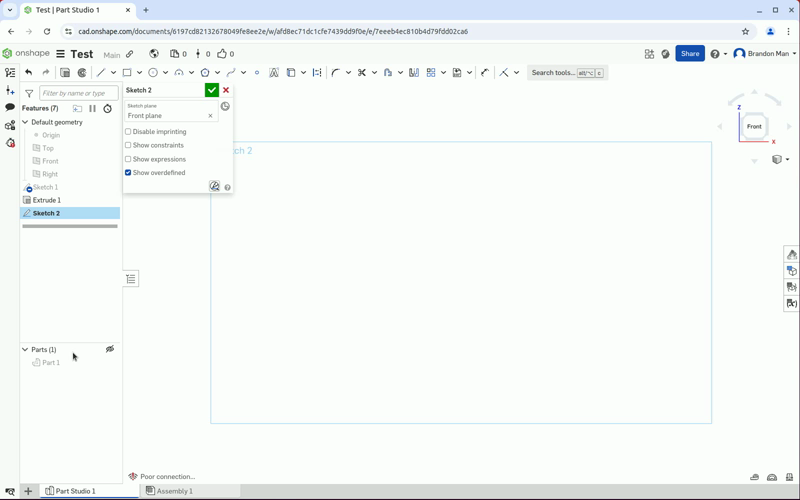
key(c)
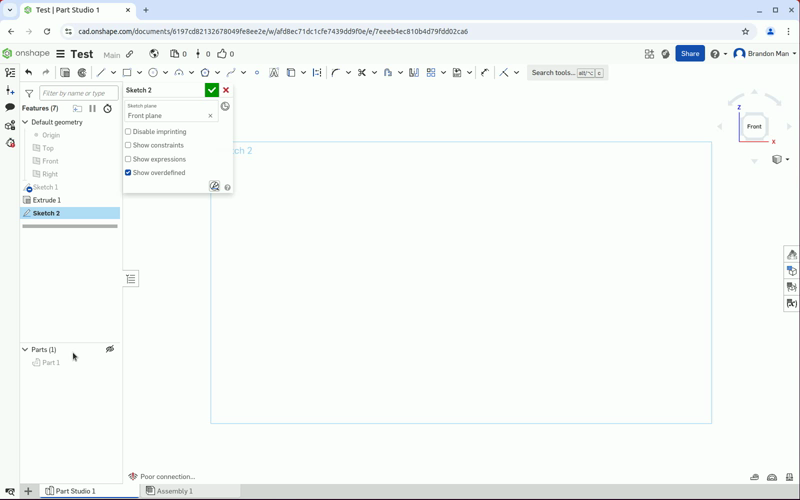
key_down(shift)
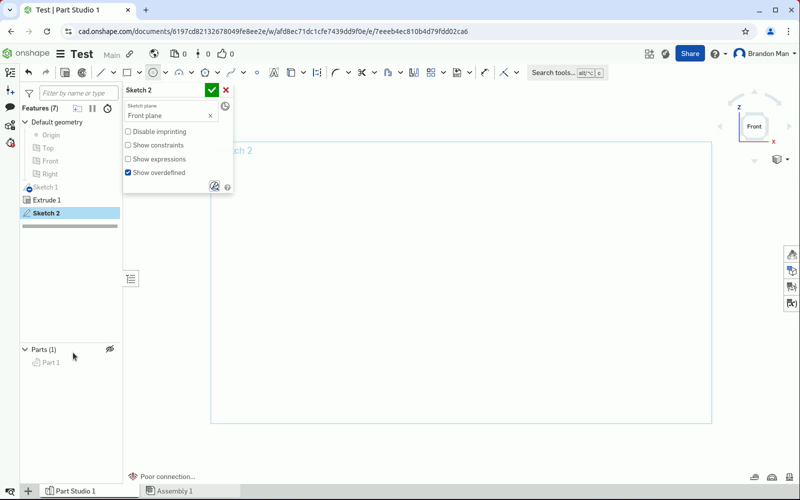
mouse_move(461, 282)
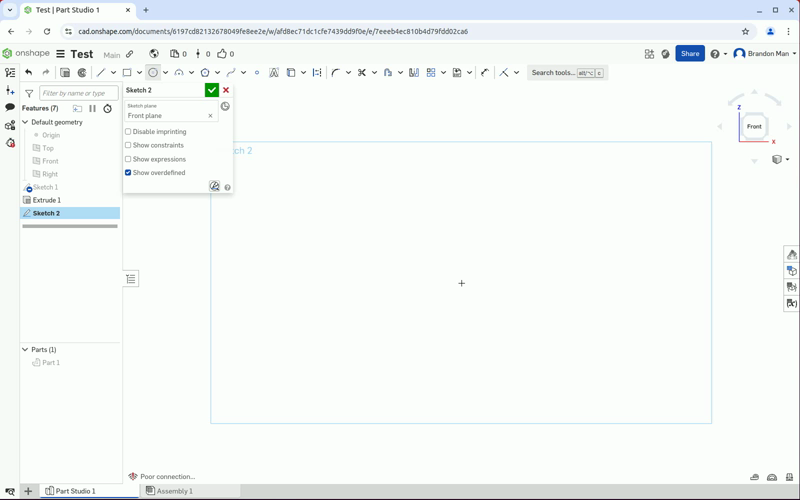
click(461, 282)
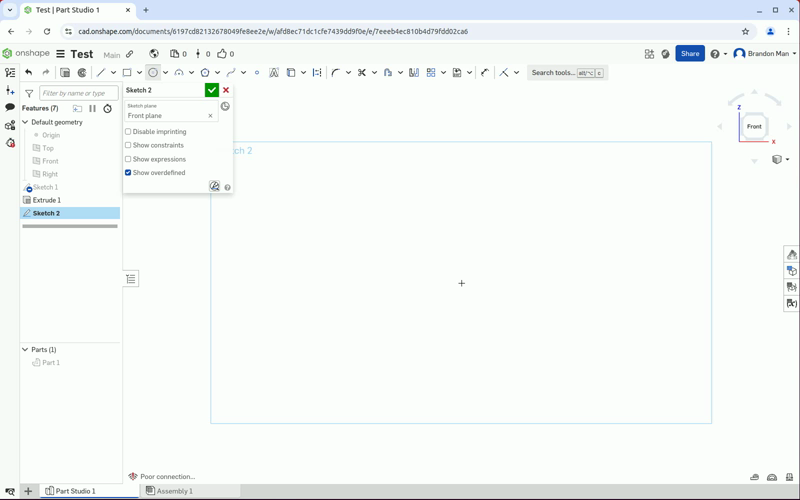
key_up(shift)
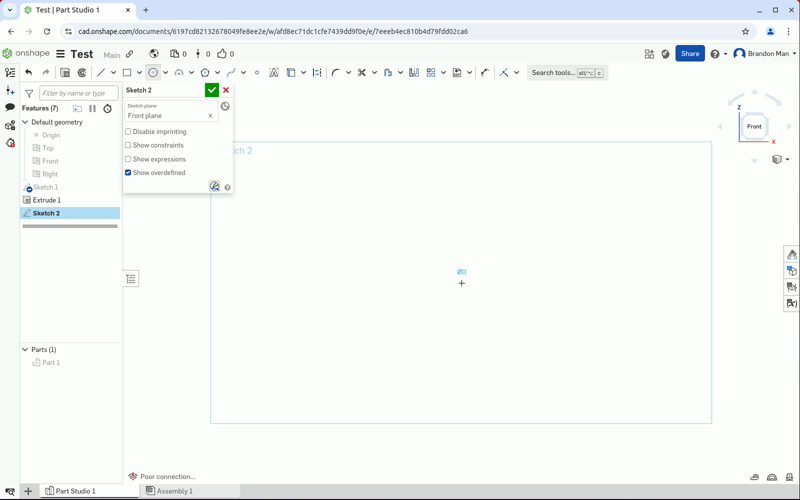
mouse_move(573, 282)
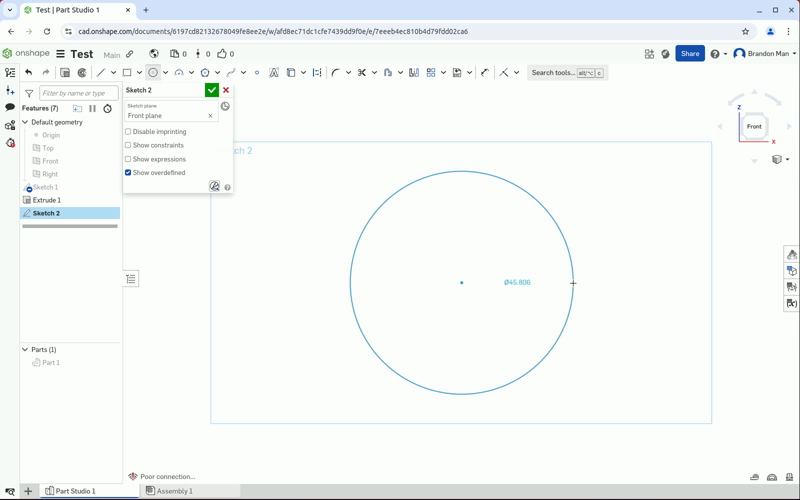
click(573, 282)
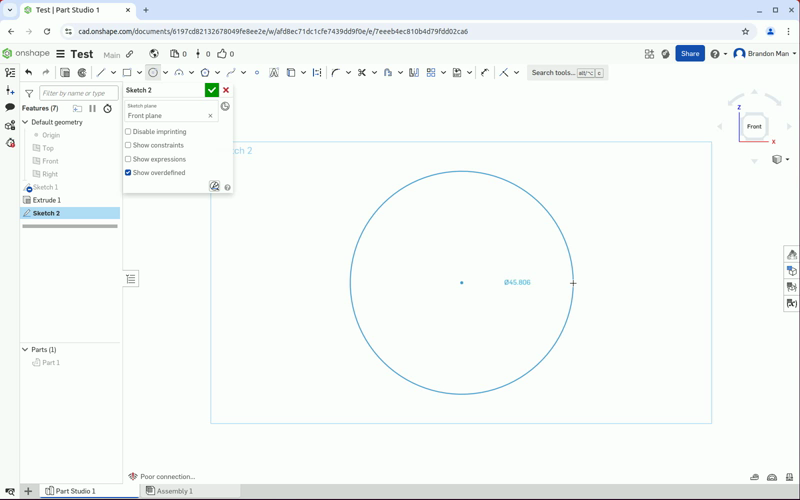
key(esc)
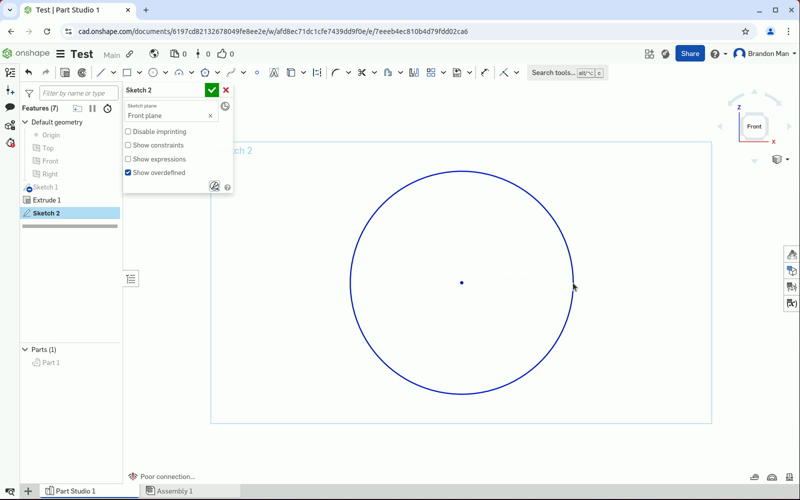
mouse_move(501, 263)
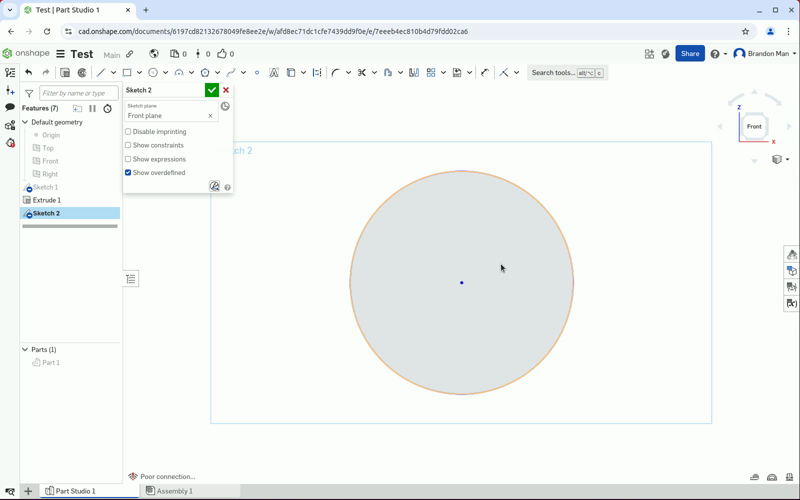
click(501, 263)
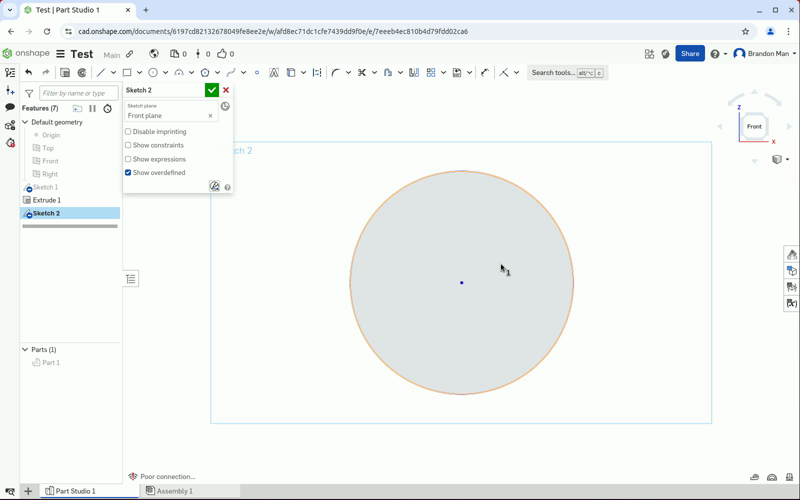
mouse_move(73, 352)
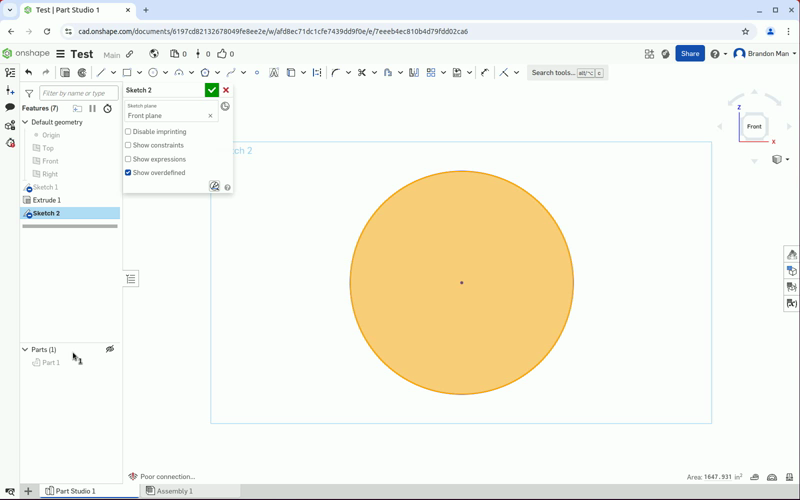
key(shift+y)
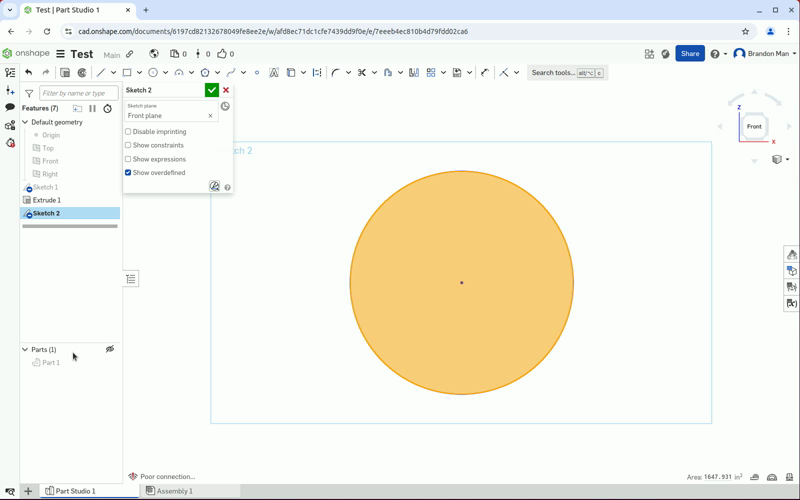
key(shift+e)
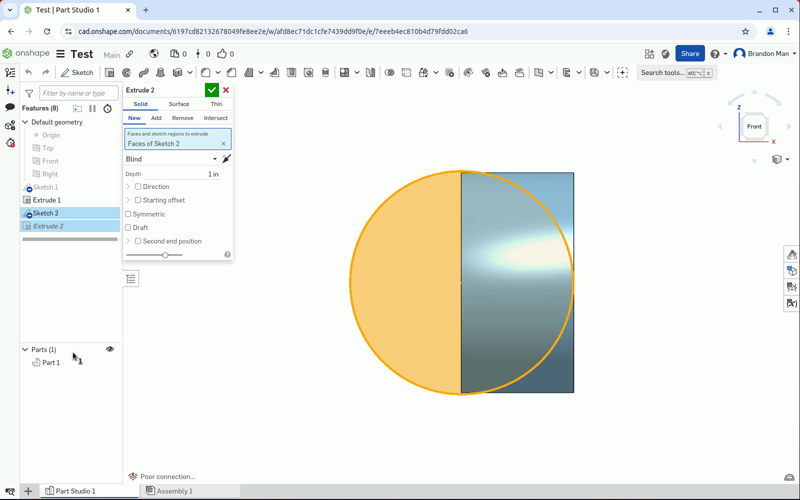
mouse_move(143, 106)
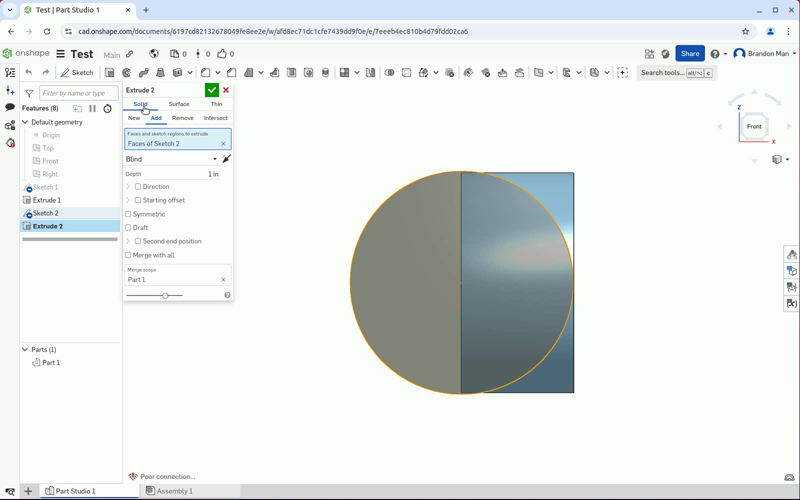
click(143, 106)
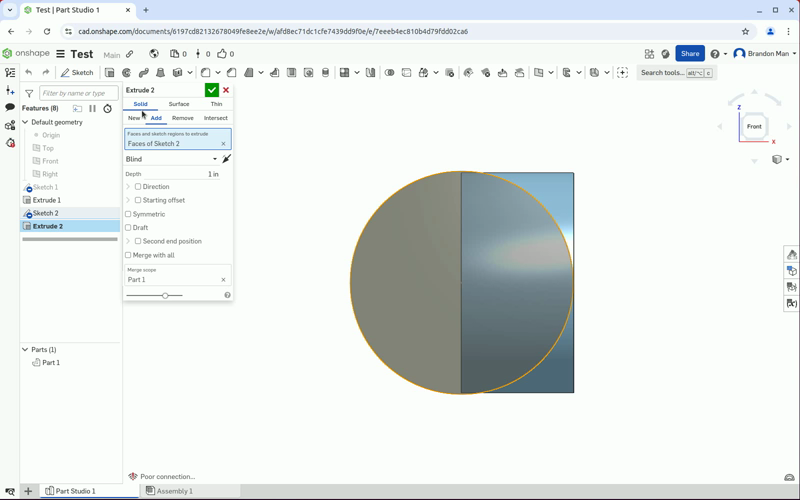
mouse_move(137, 120)
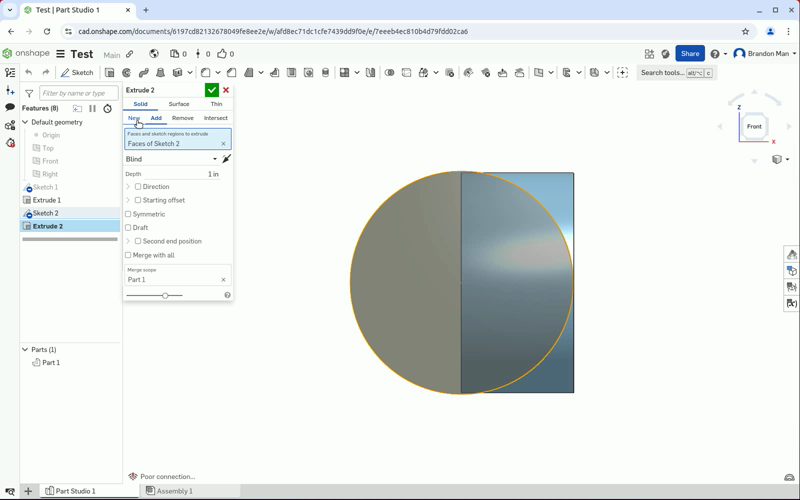
click(137, 120)
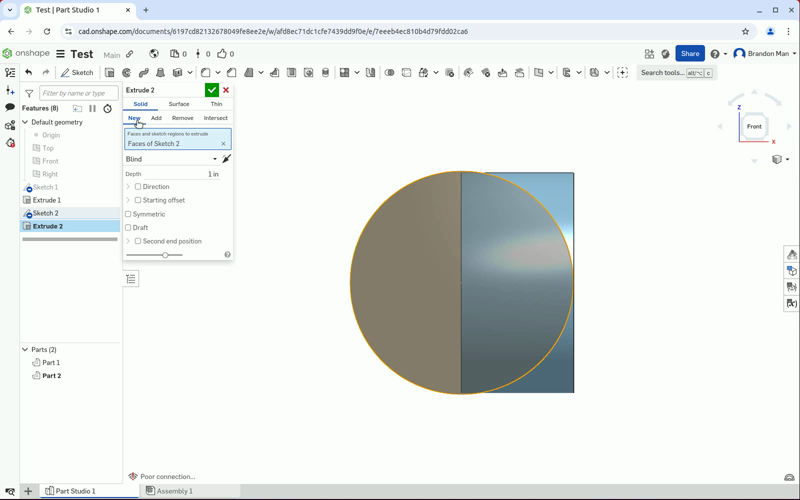
key(tab, 4)
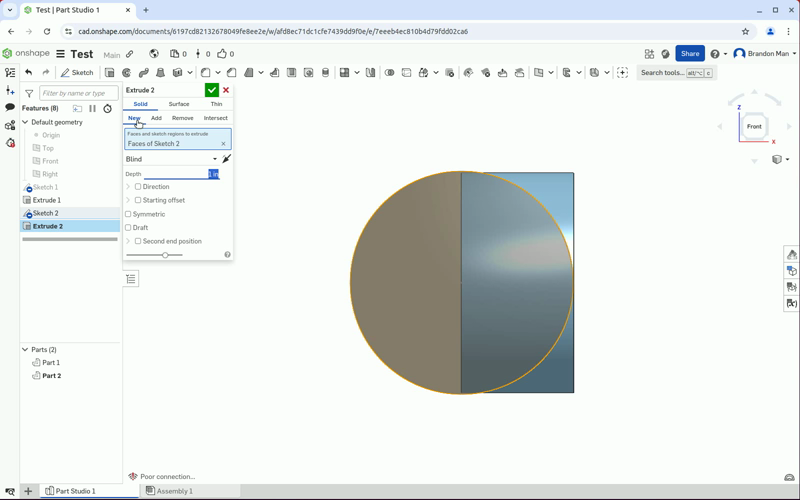
text(22.627)
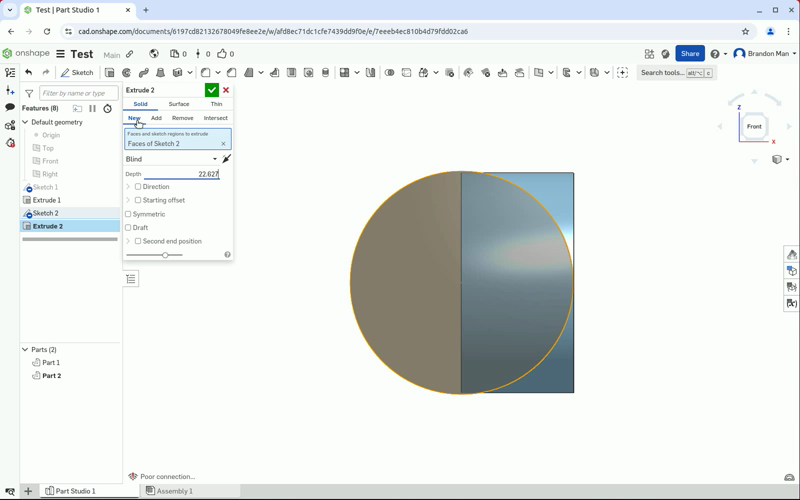
key(enter)
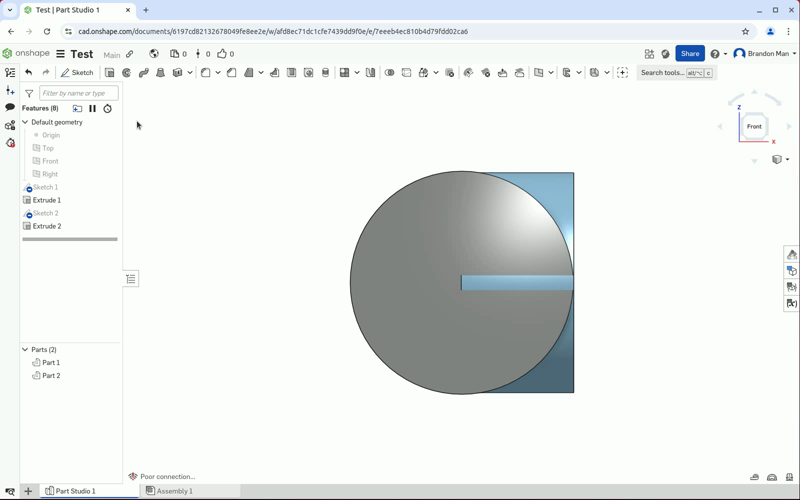
key(shift+h)
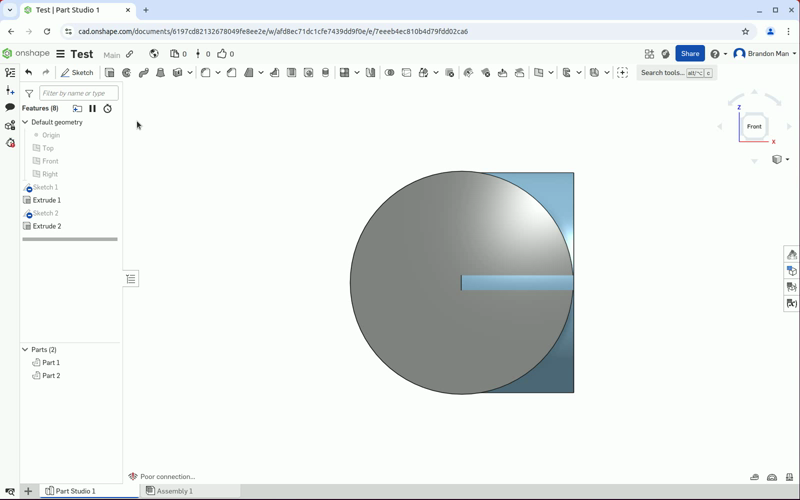
key(shift+h)
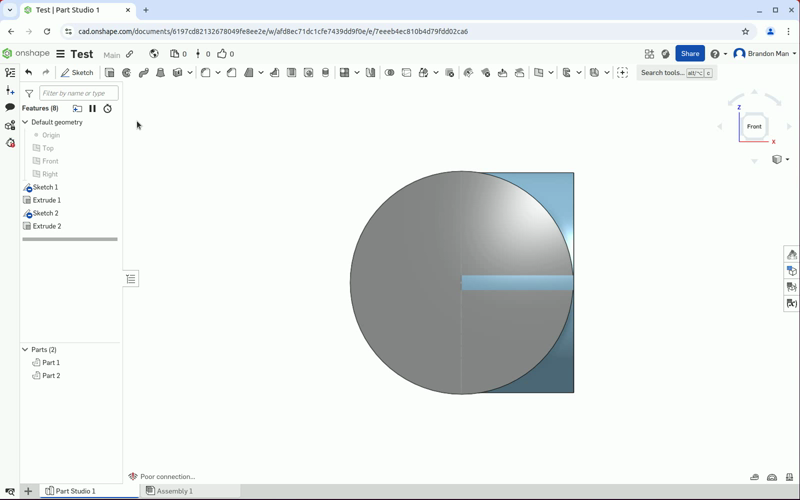
key(shift+7)
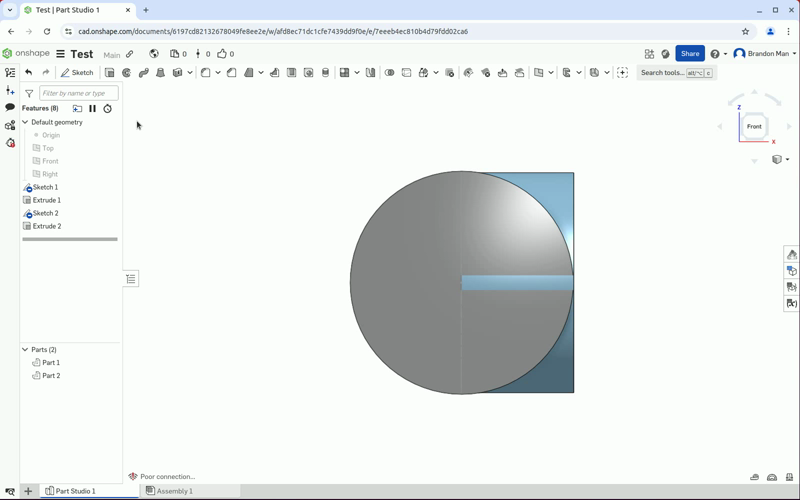
key(left, 2)
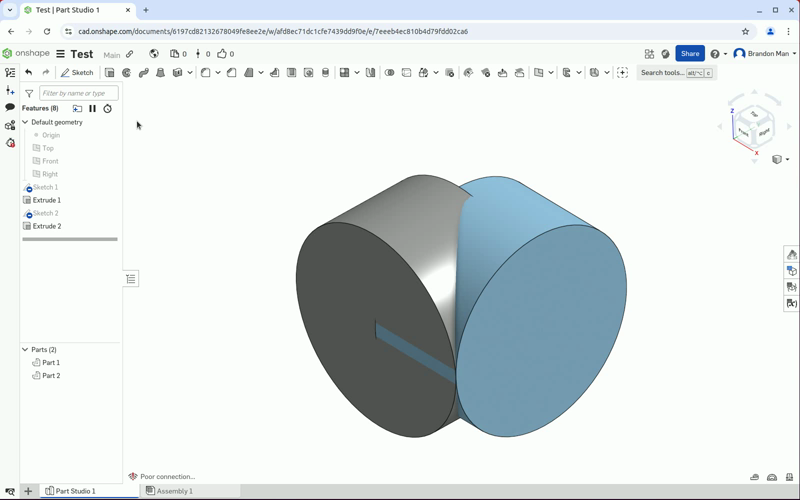
key(down, 2)
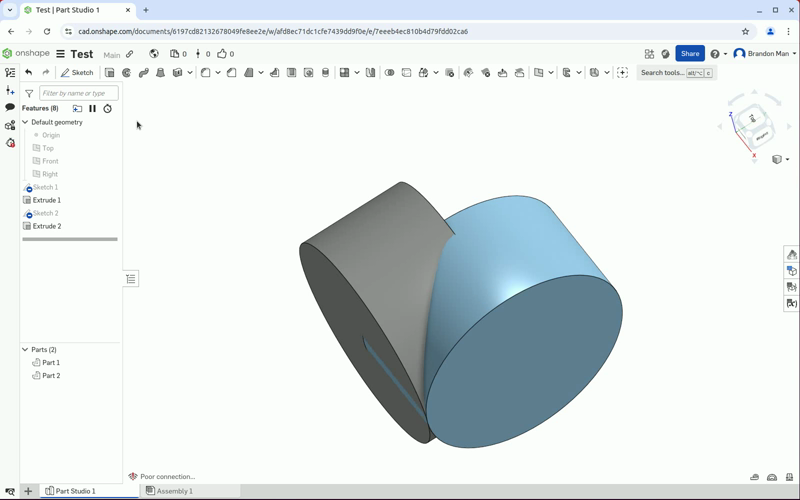
key(up, 2)
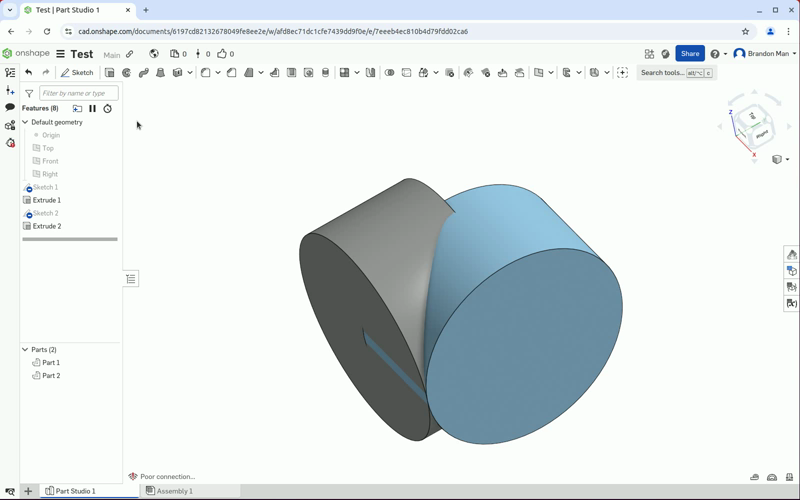
key(right, 2)
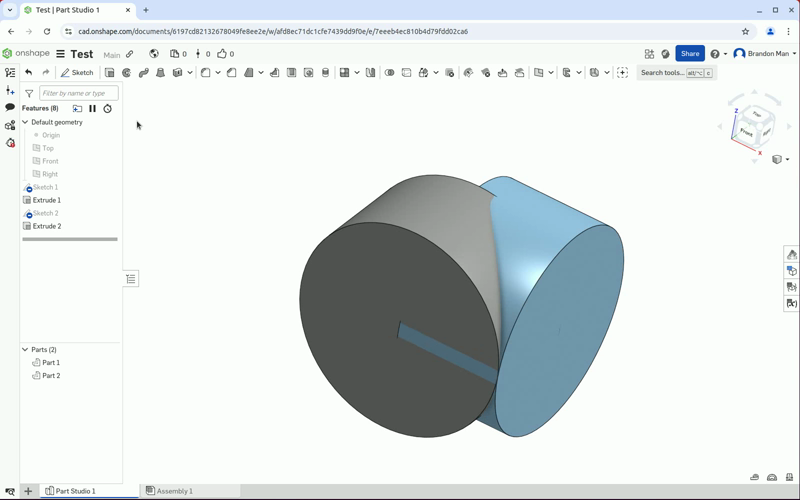
mouse_move(73, 189)
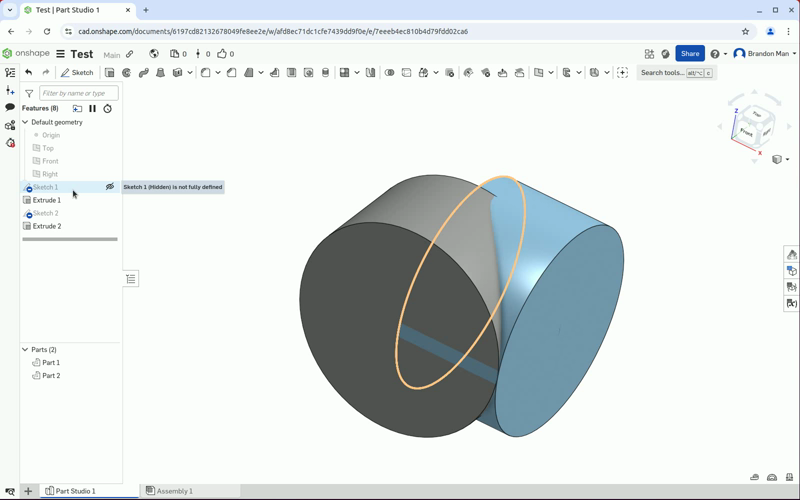
click(73, 189)